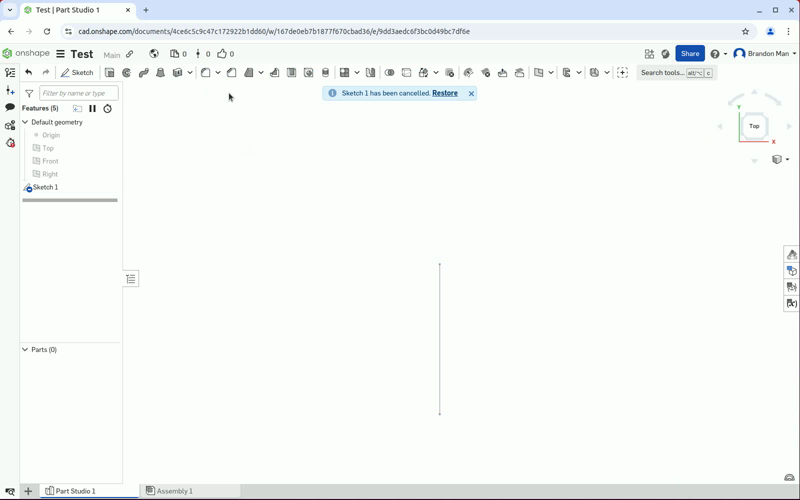
key(shift+h)
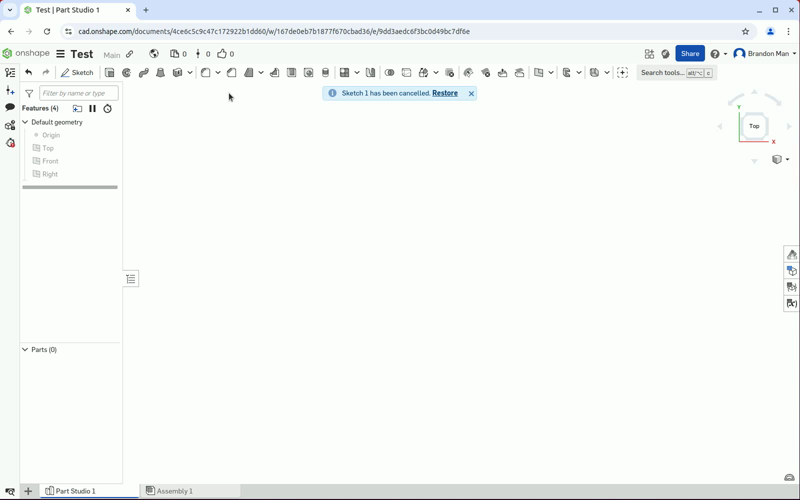
mouse_move(73, 352)
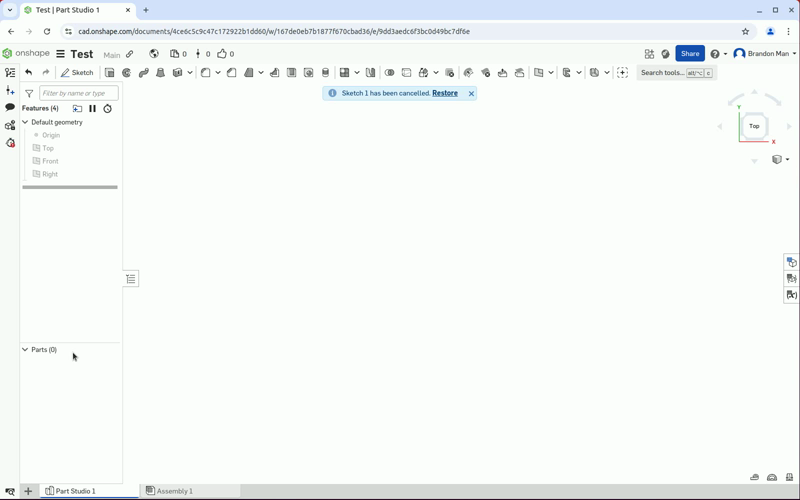
key(y)
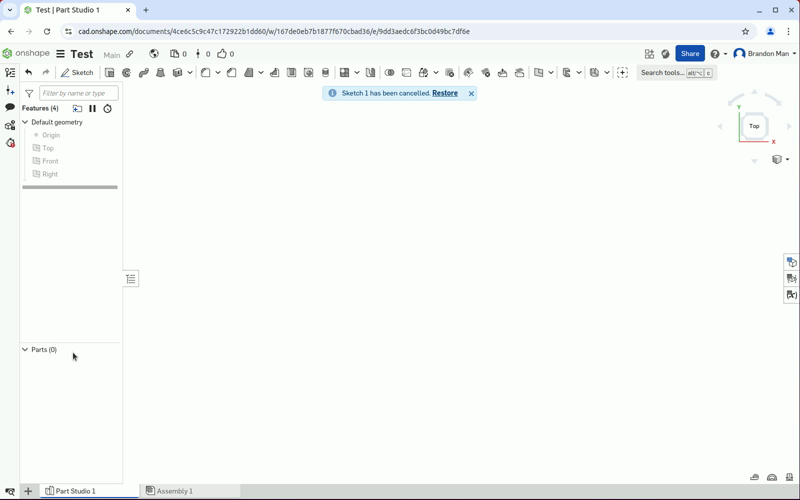
key(shift+p)
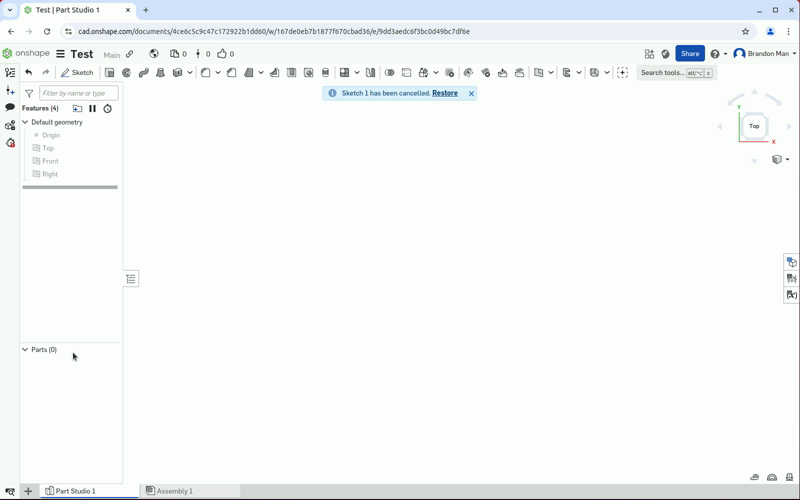
key(space)
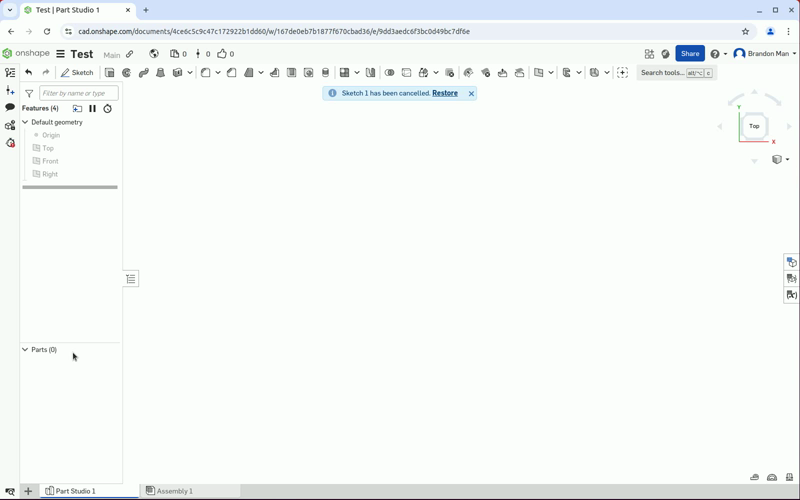
key_down(shift)
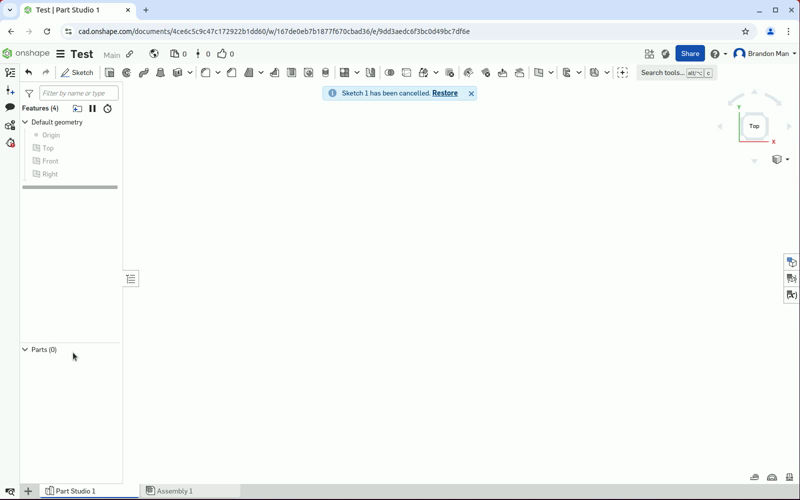
key(up)
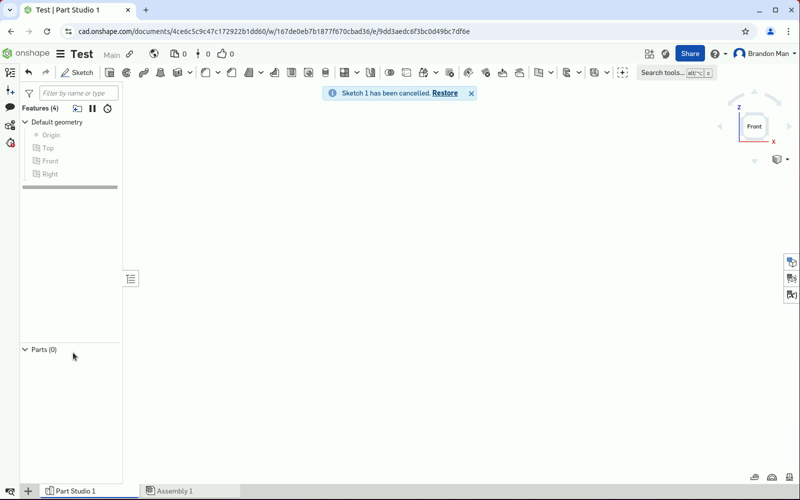
key_up(shift)
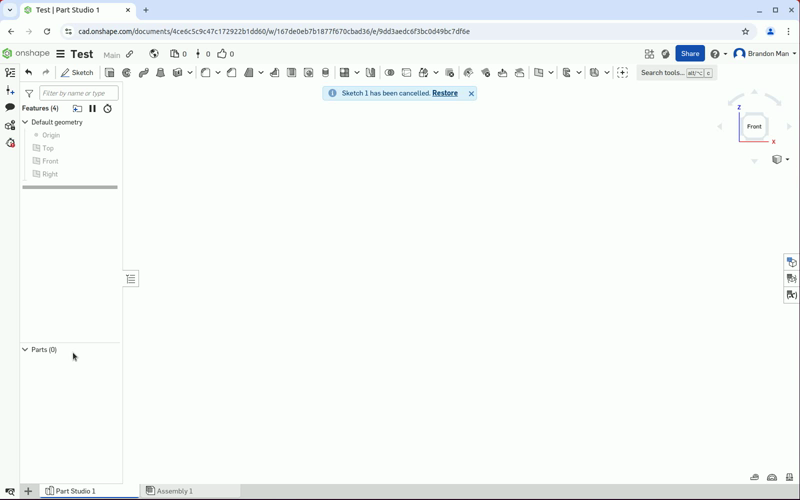
mouse_move(73, 352)
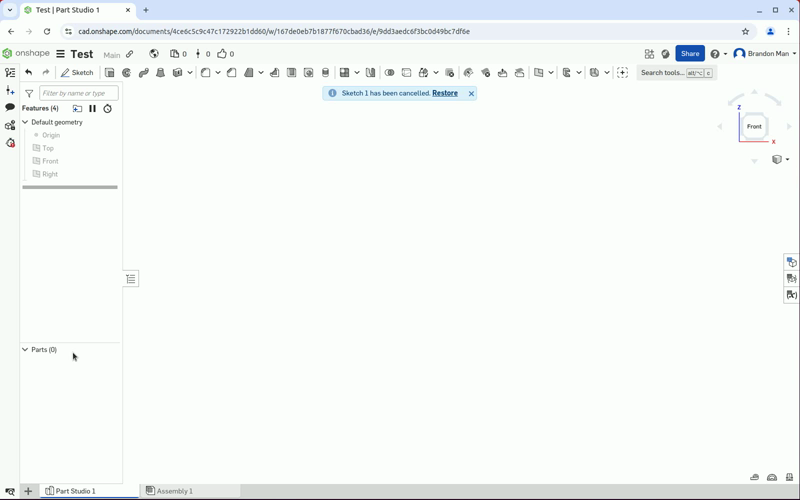
key(shift+y)
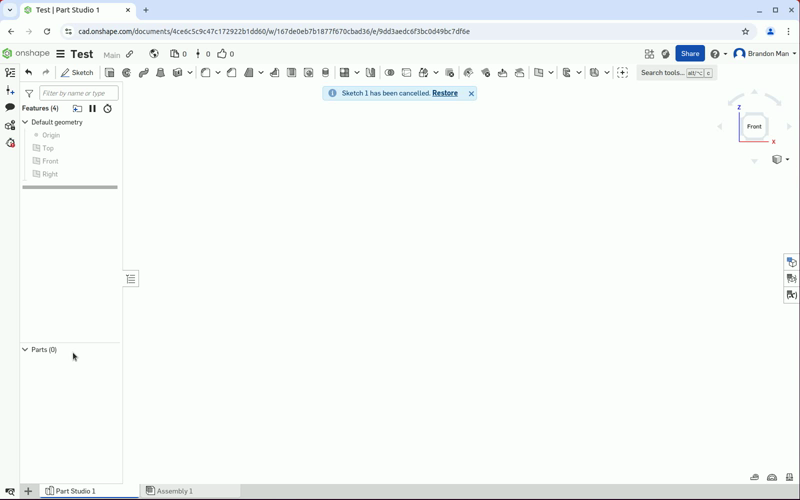
key(shift+s)
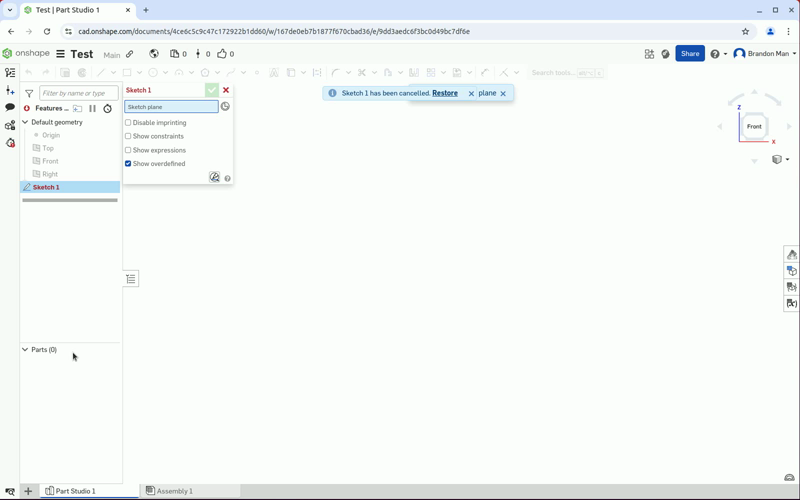
mouse_move(73, 163)
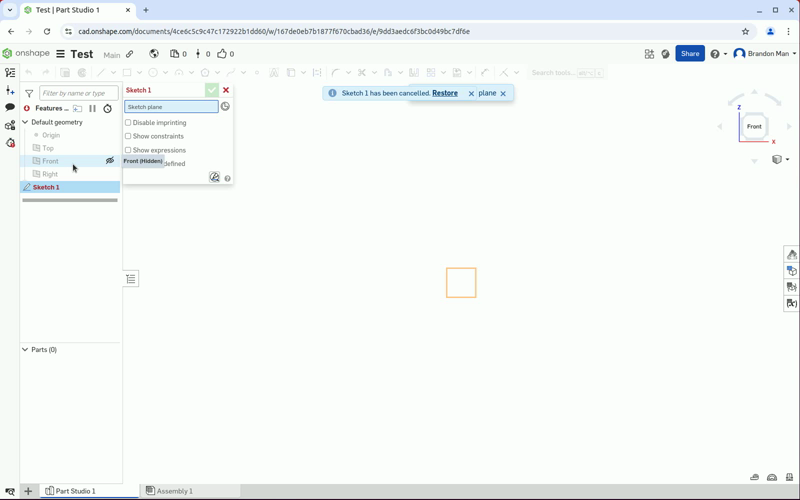
click(73, 163)
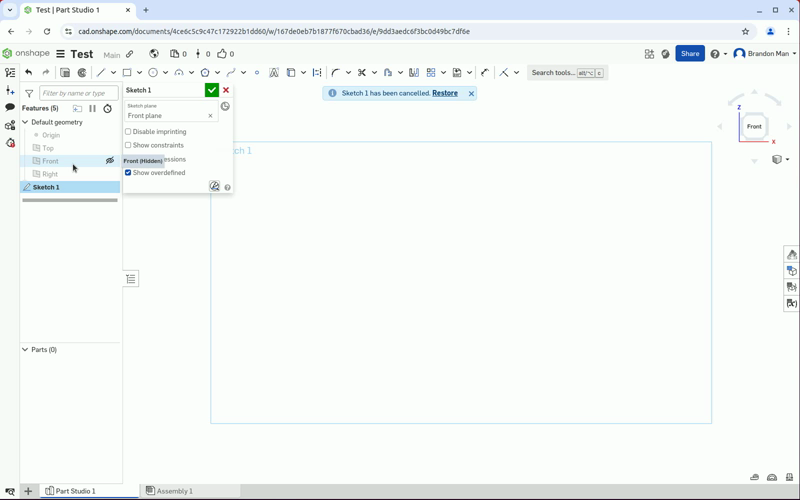
mouse_move(73, 352)
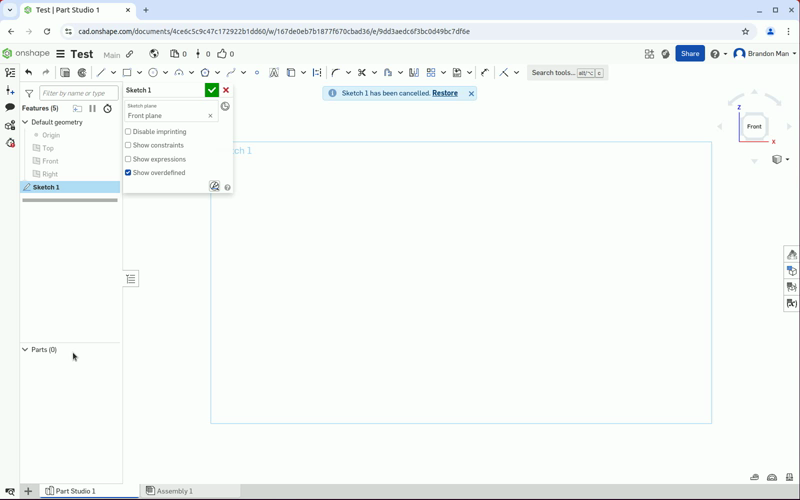
key(y)
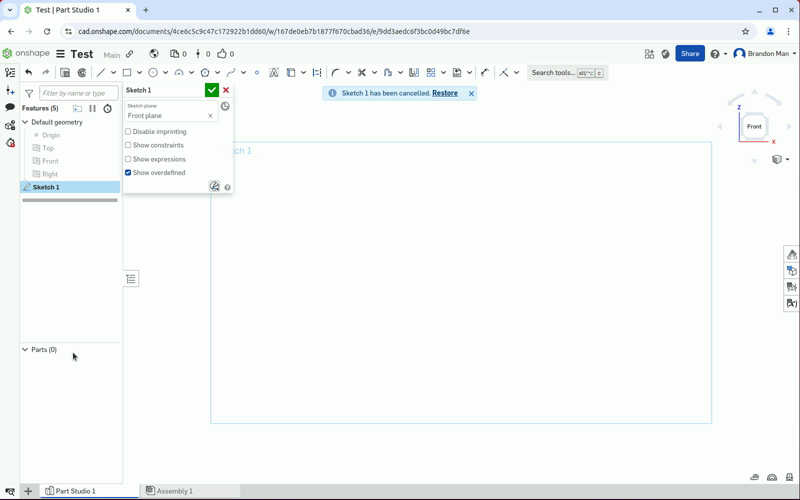
key(l)
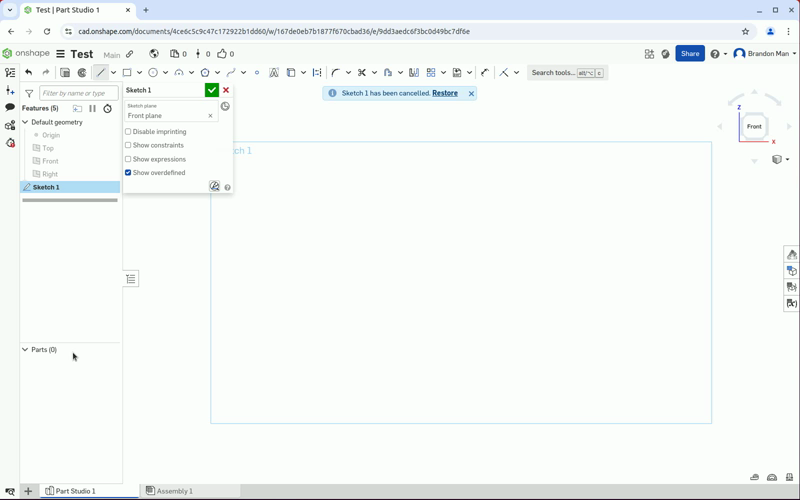
key_down(shift)
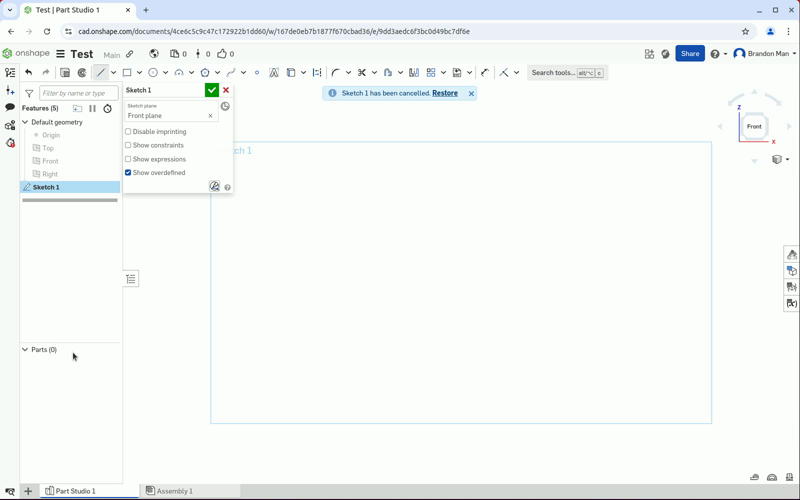
mouse_move(398, 376)
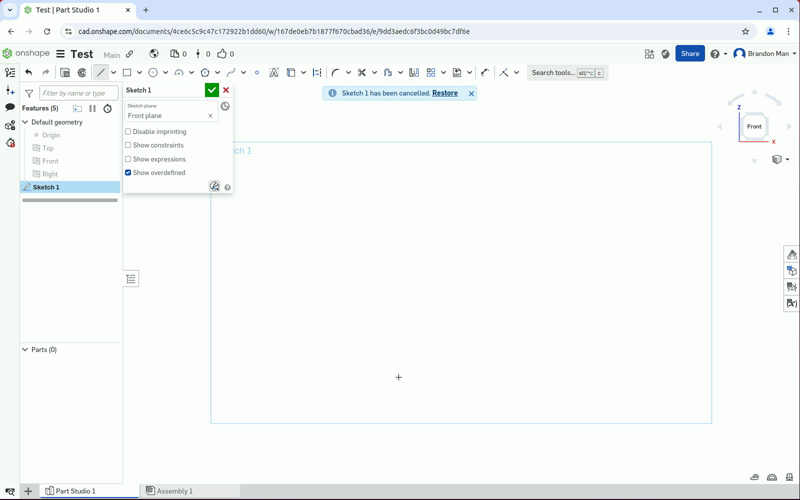
click(398, 376)
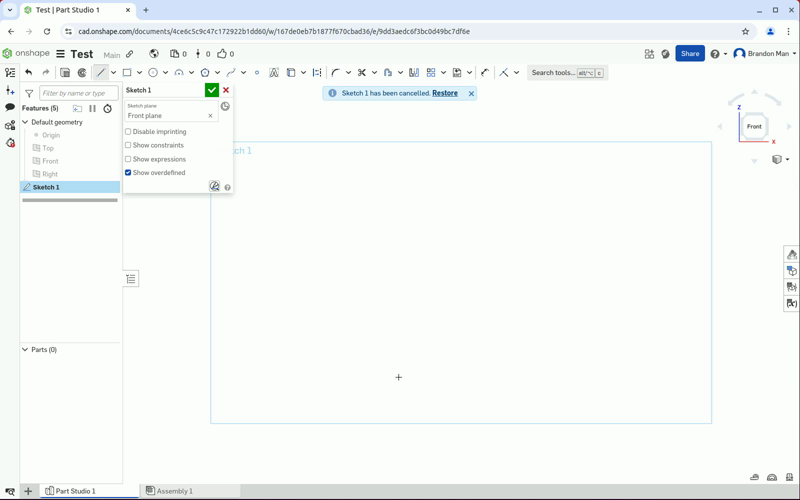
key_up(shift)
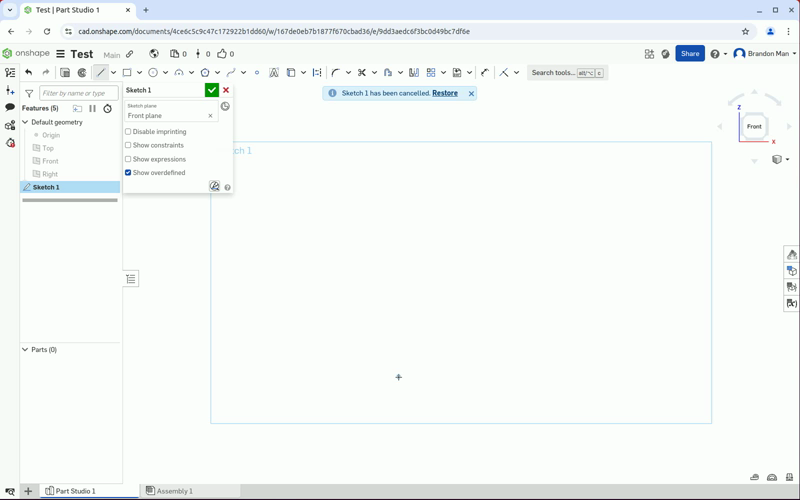
key_down(shift)
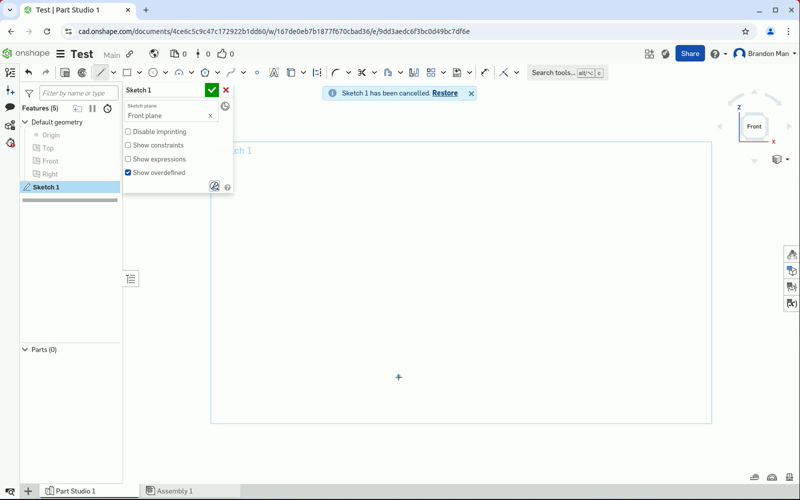
mouse_move(521, 376)
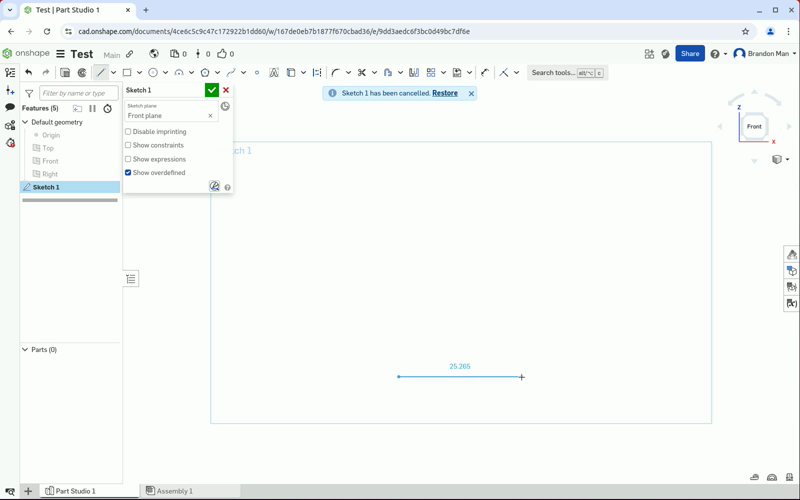
click(521, 376)
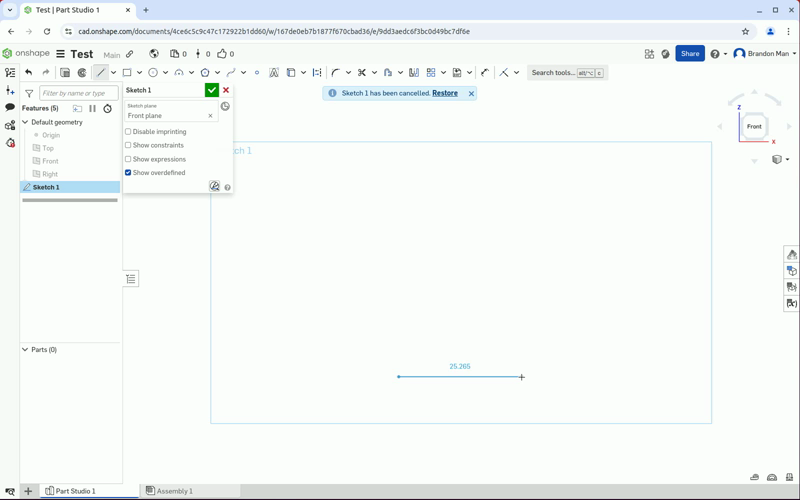
key_up(shift)
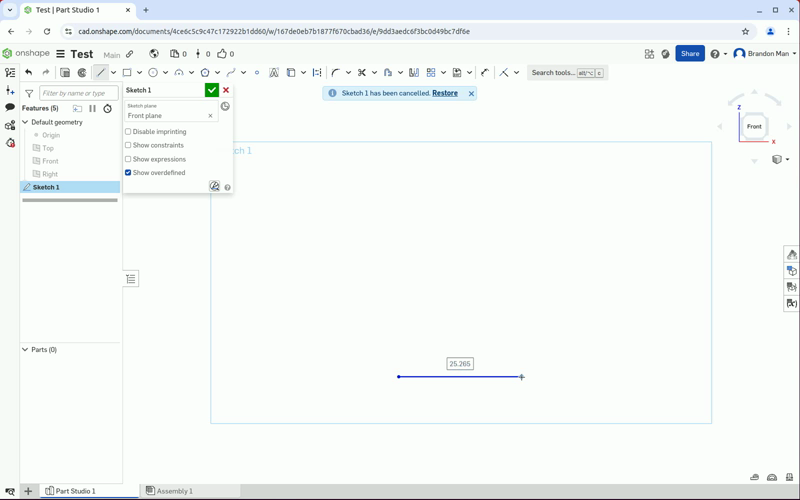
key_down(shift)
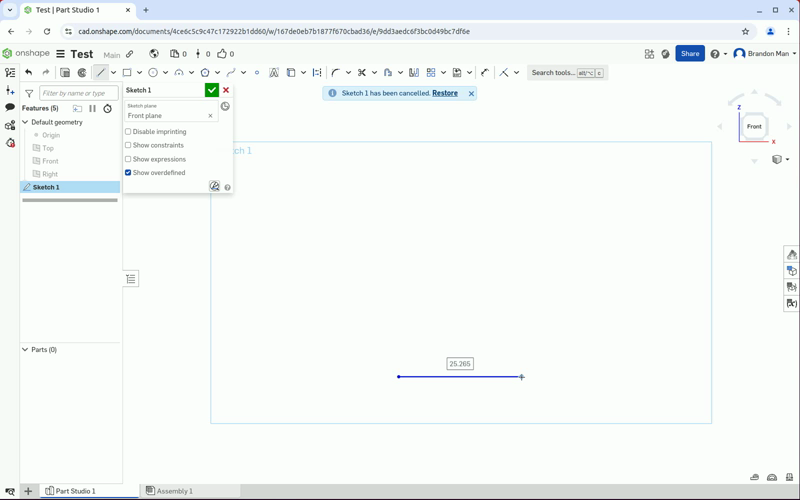
mouse_move(521, 191)
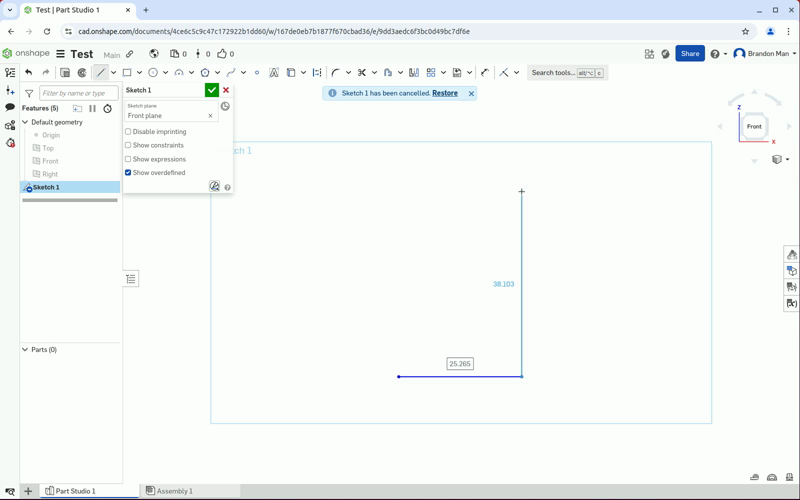
click(521, 191)
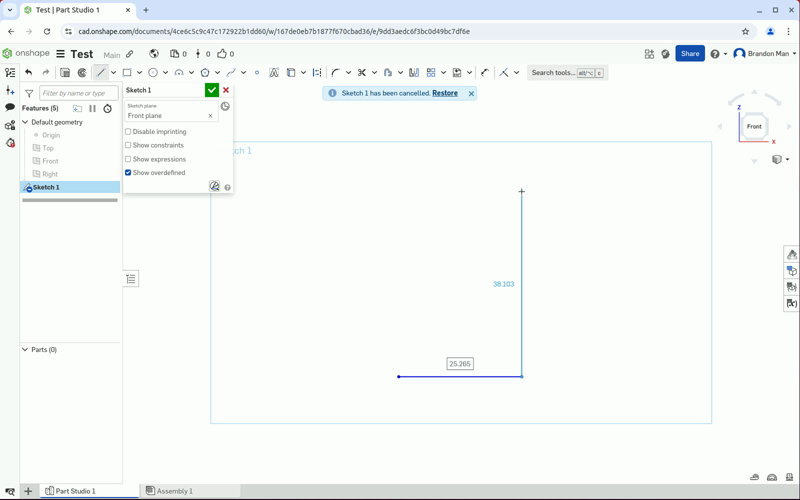
key_up(shift)
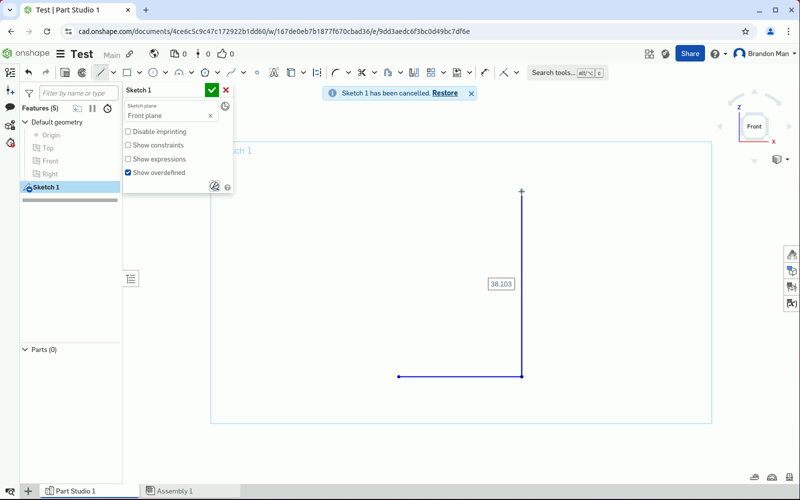
key_down(shift)
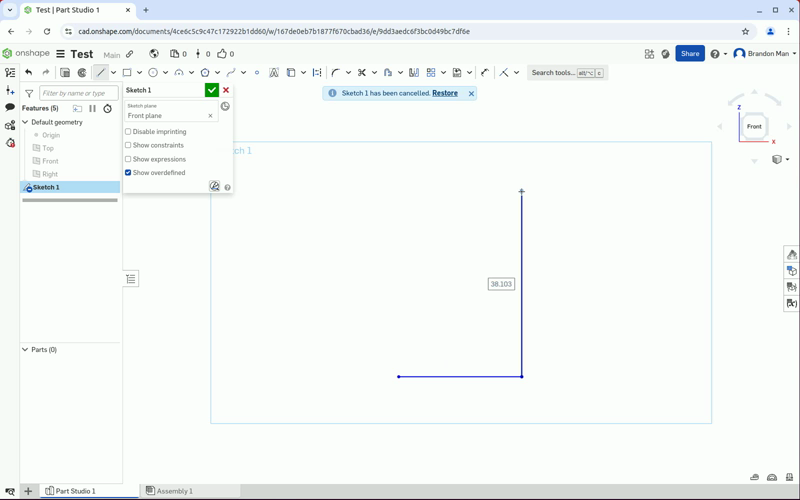
mouse_move(398, 191)
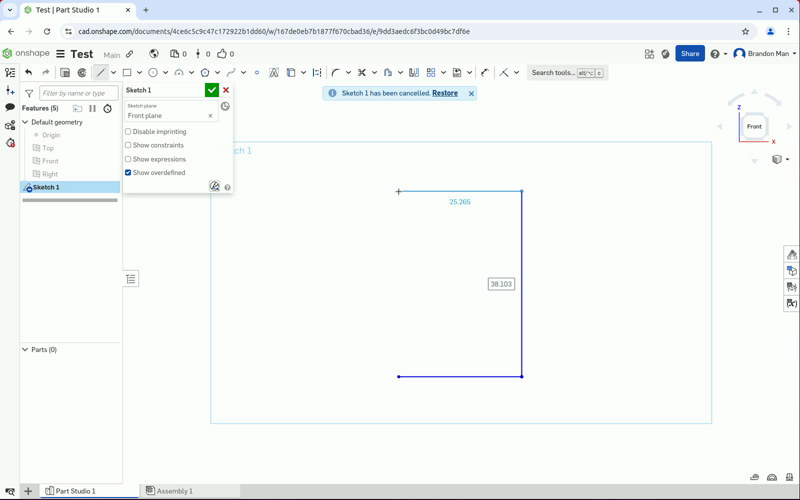
click(398, 191)
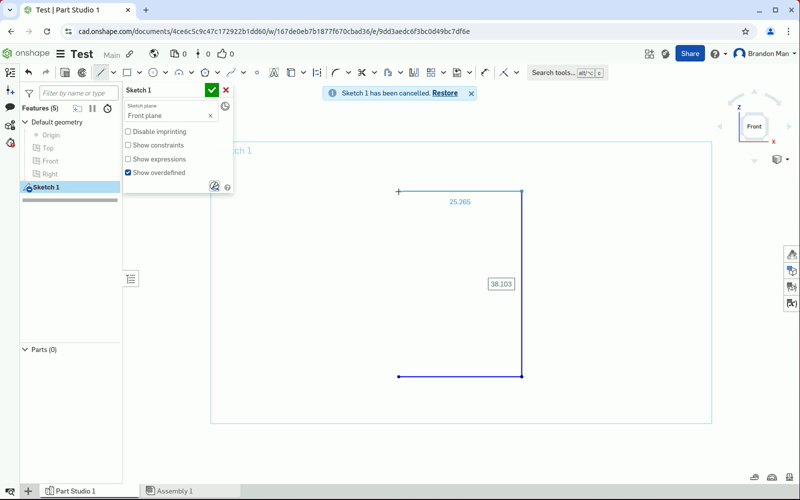
key_up(shift)
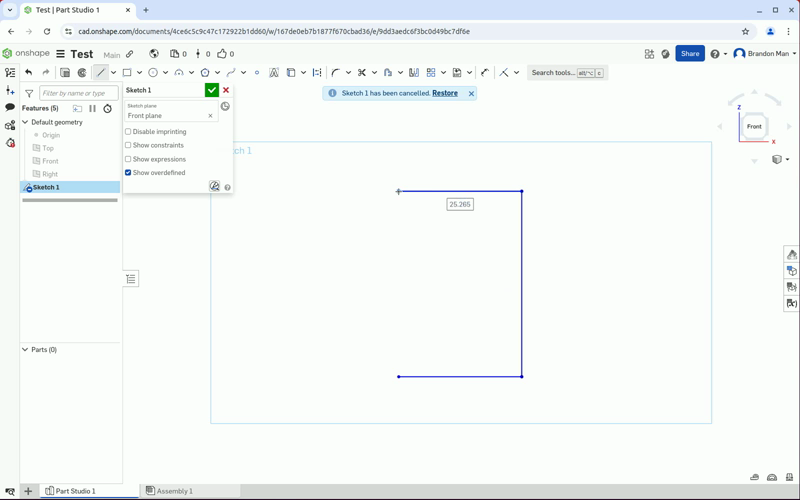
key_down(shift)
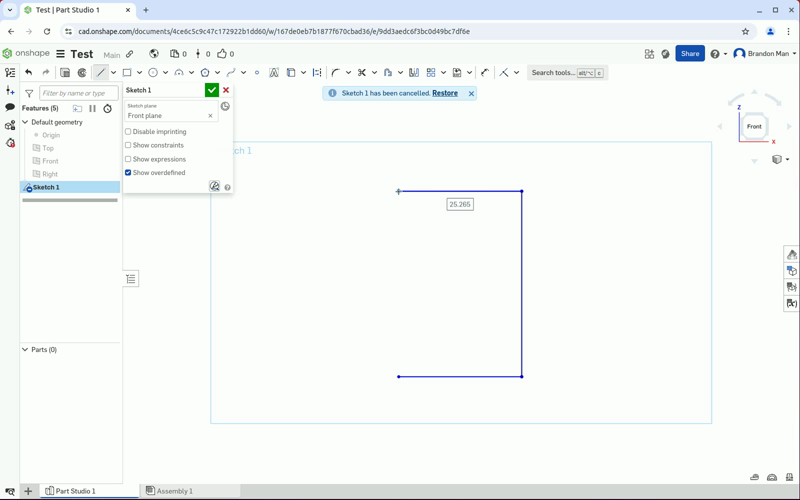
mouse_move(398, 376)
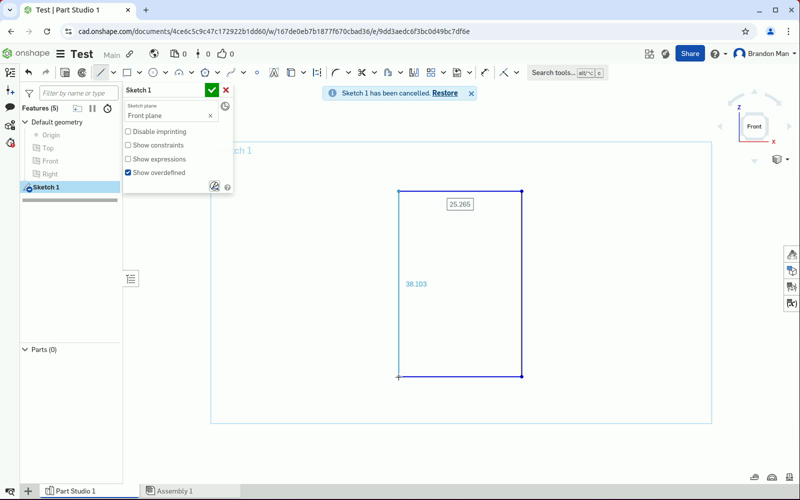
key_up(shift)
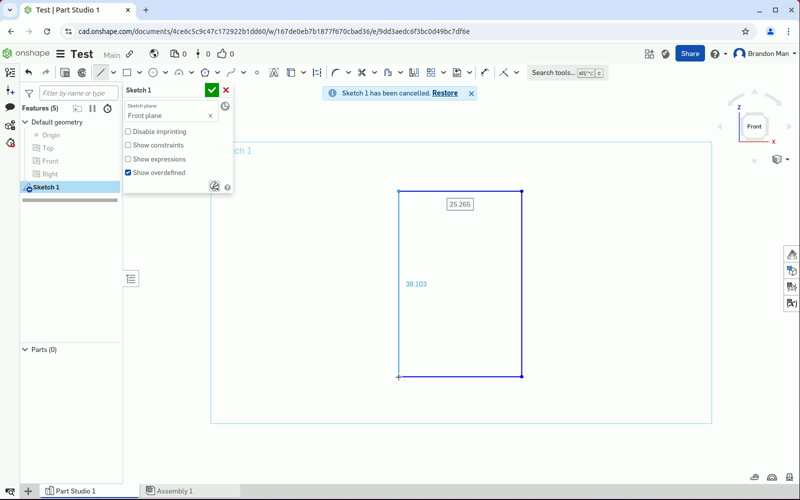
click(398, 376)
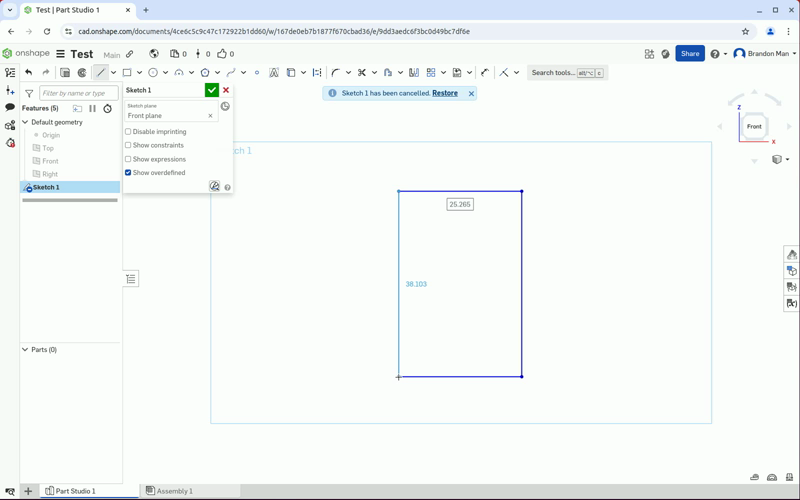
key(esc)
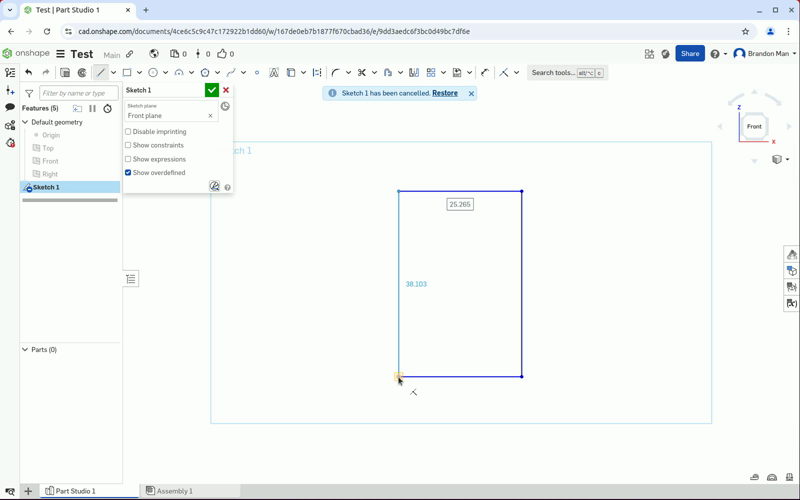
mouse_move(417, 328)
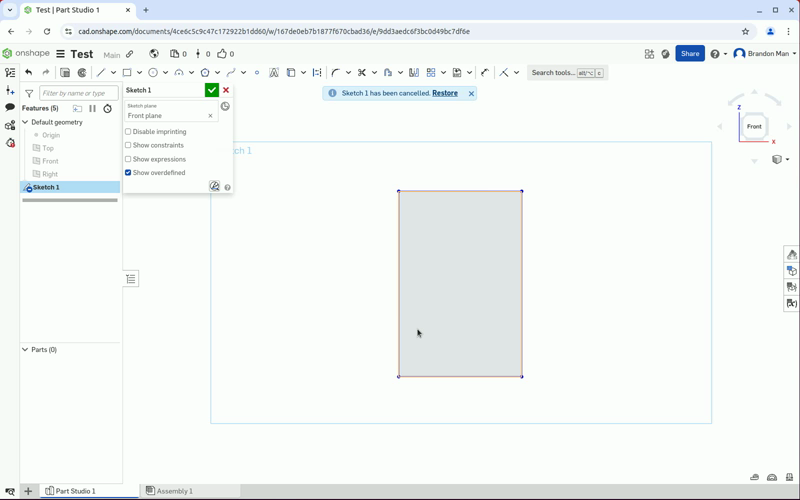
click(417, 328)
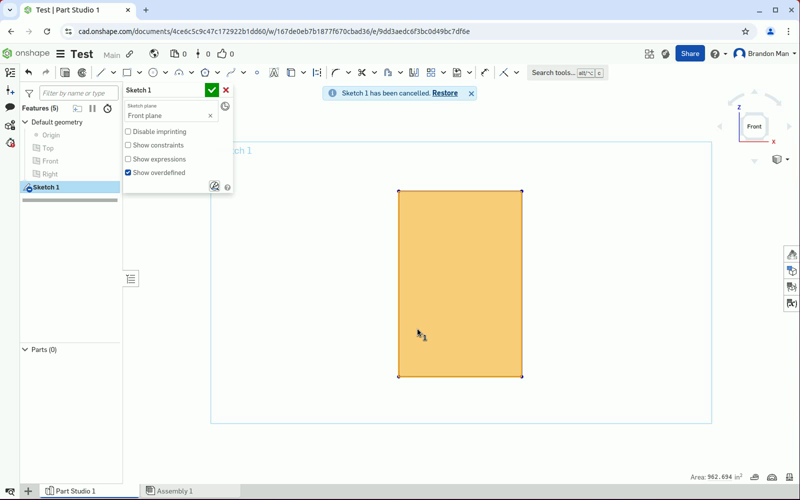
mouse_move(73, 352)
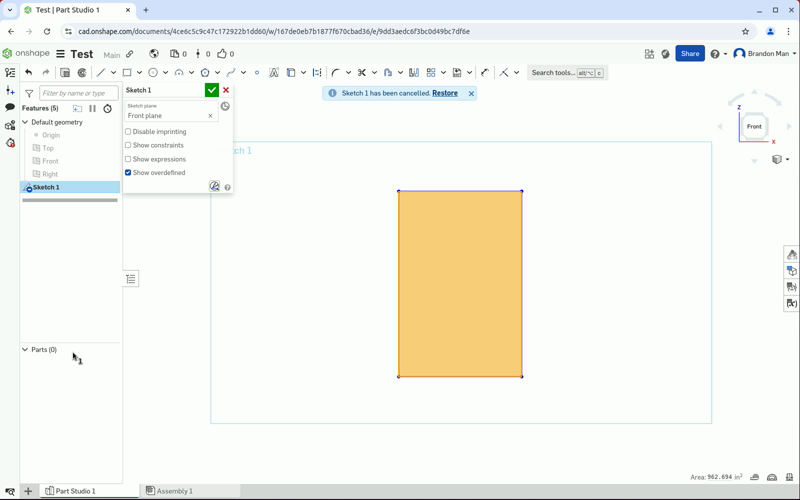
key(shift+y)
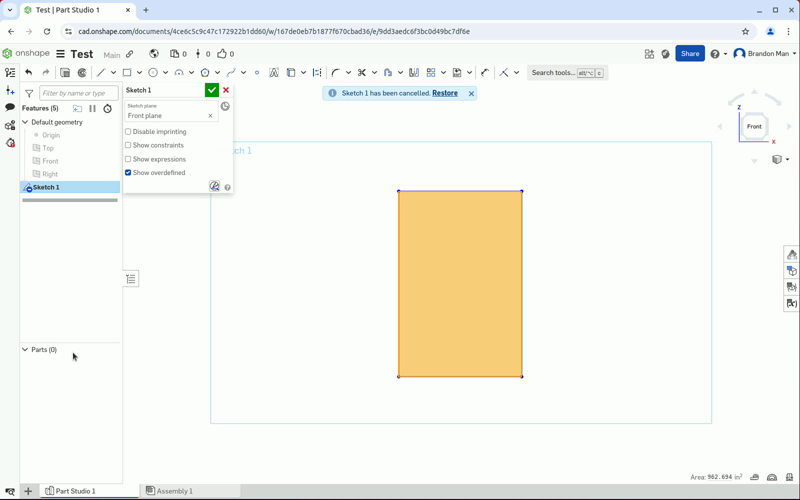
key(shift+e)
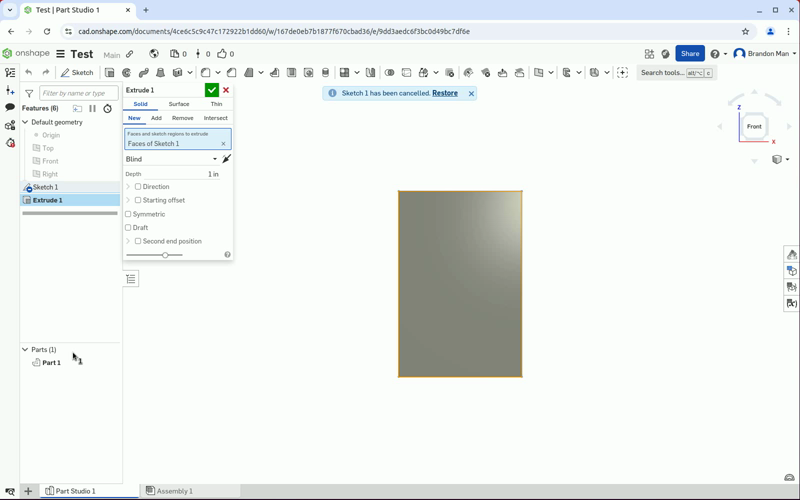
mouse_move(143, 106)
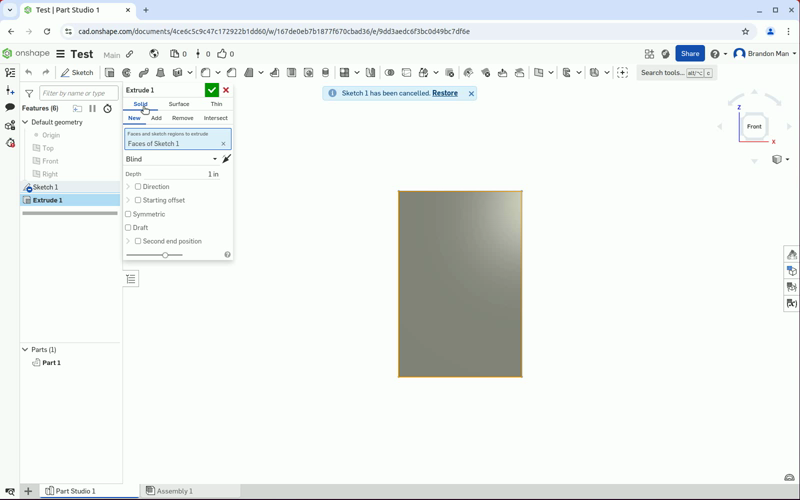
click(143, 106)
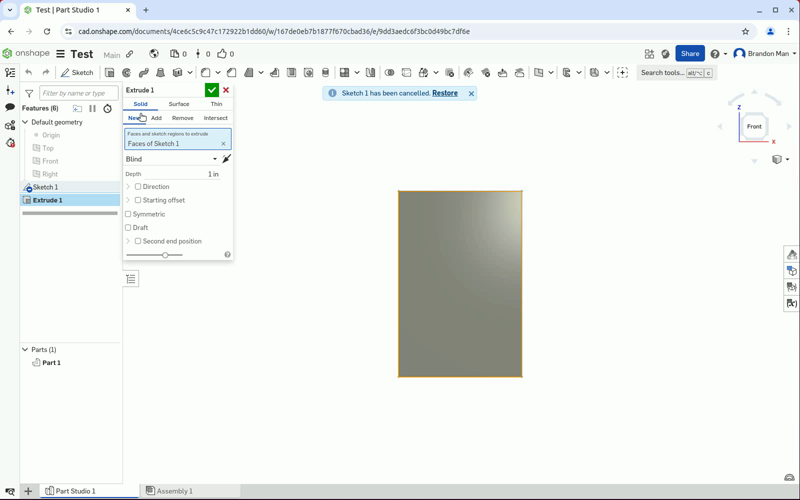
mouse_move(137, 120)
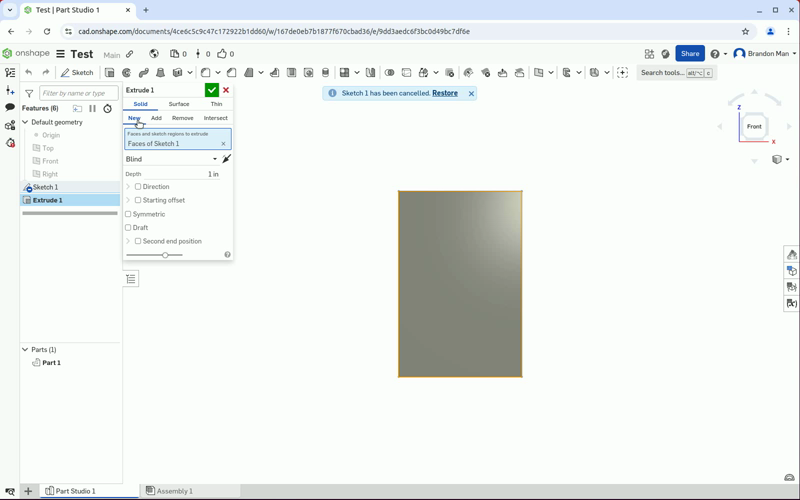
click(137, 120)
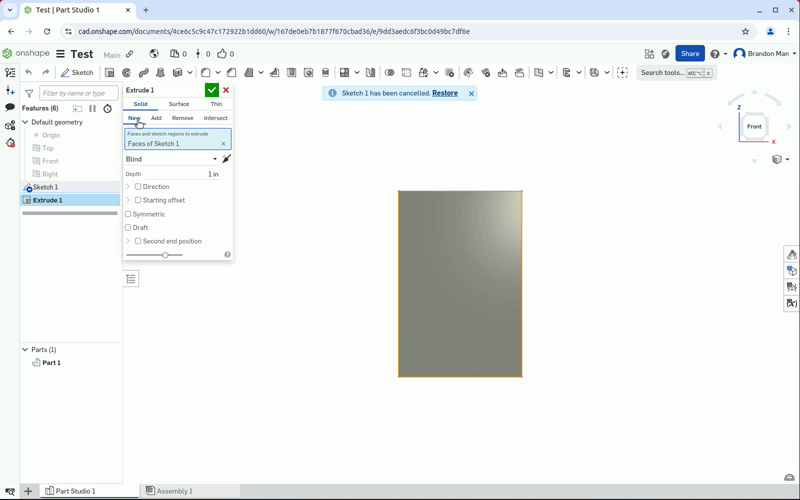
key(tab, 4)
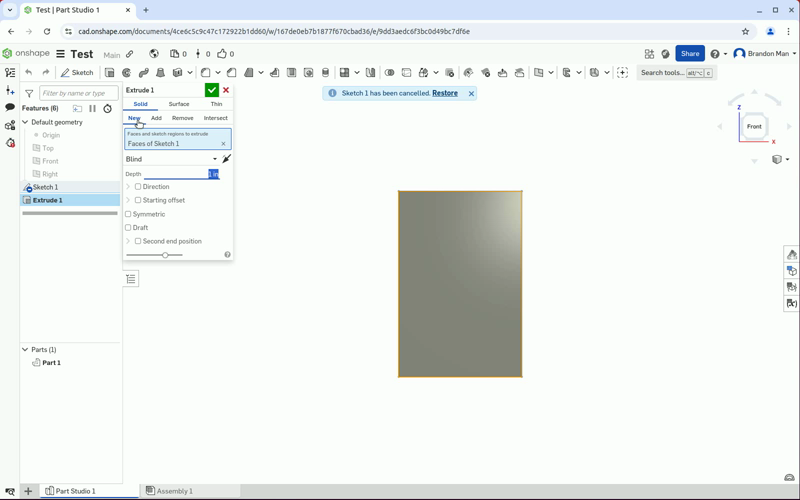
text(0.722)
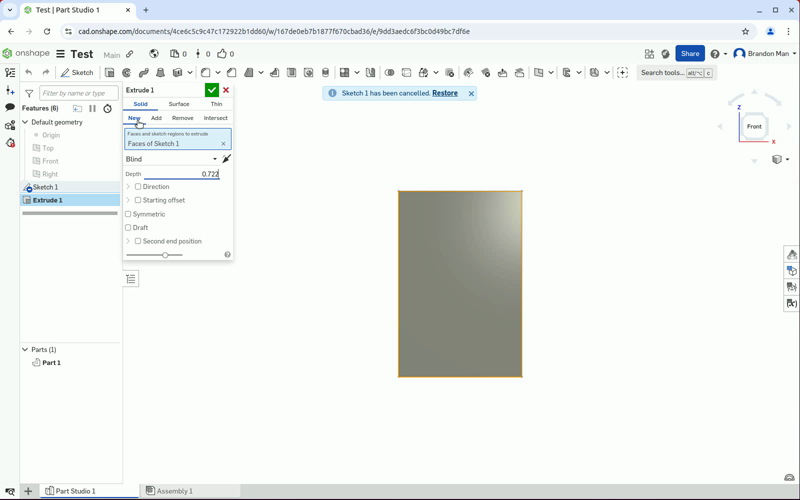
key(tab, 3)
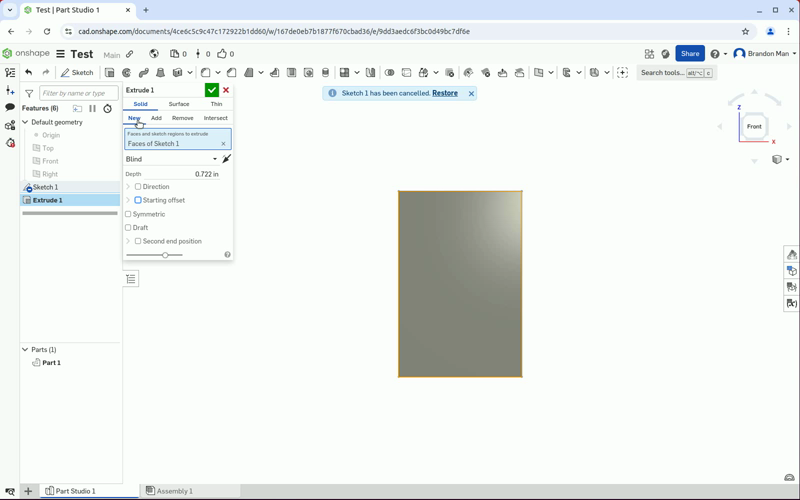
key(tab, 2)
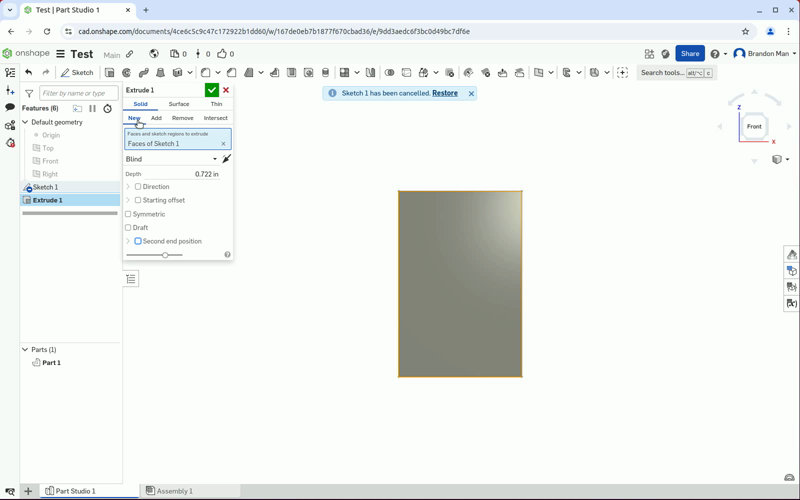
key(space)
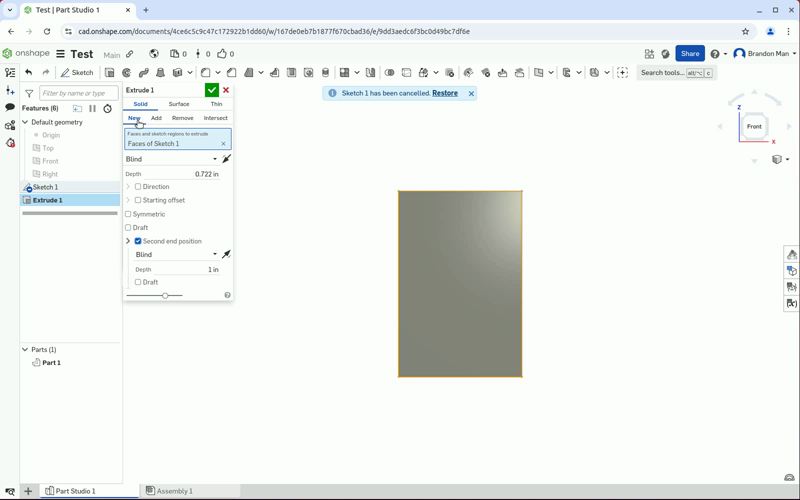
key(tab, 3)
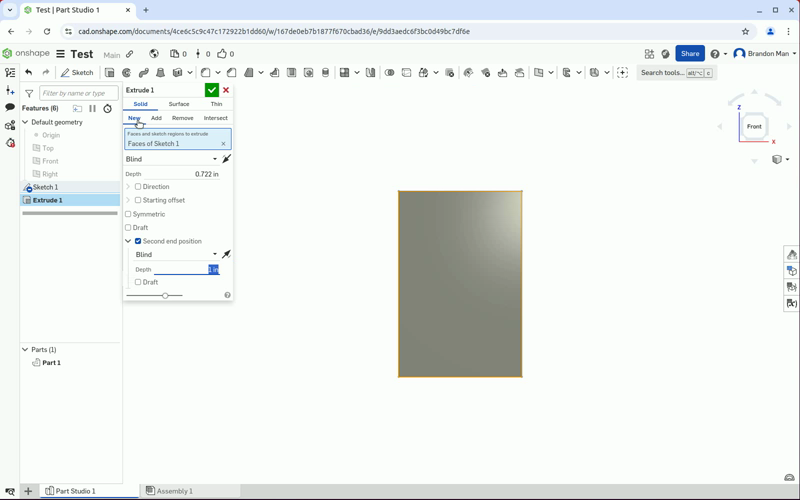
text(0.722)
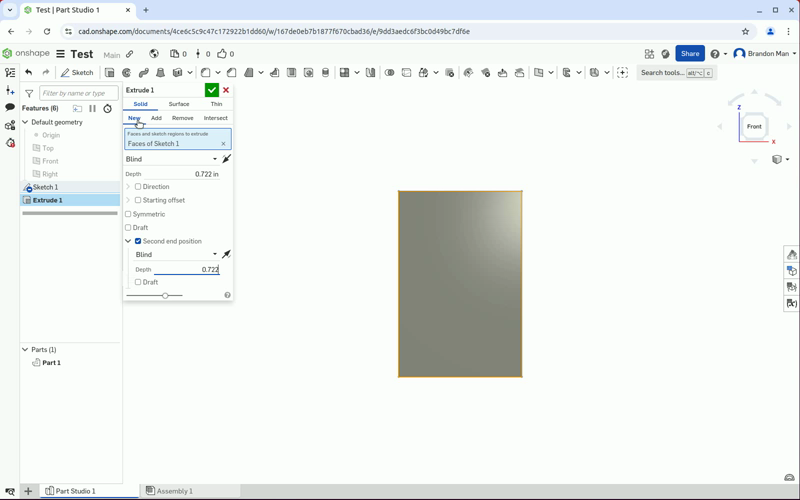
key(enter)
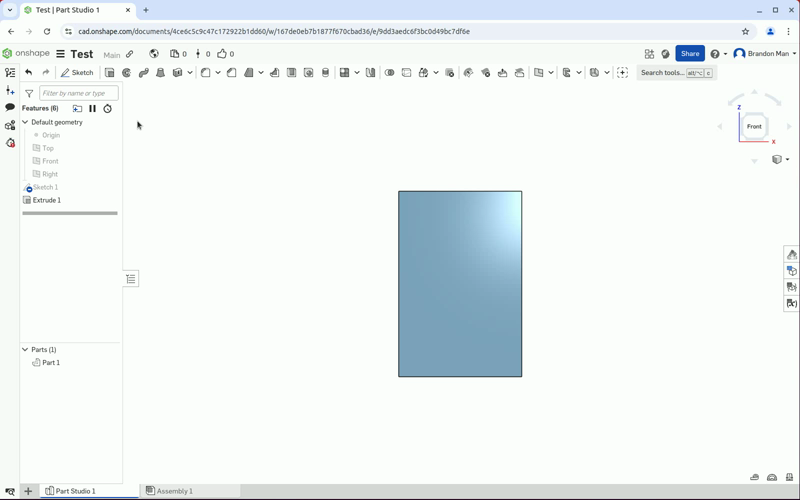
key(shift+h)
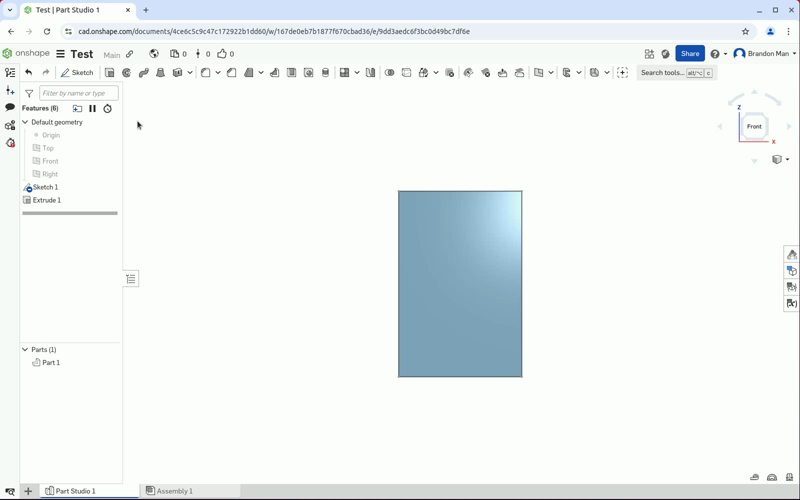
key(shift+h)
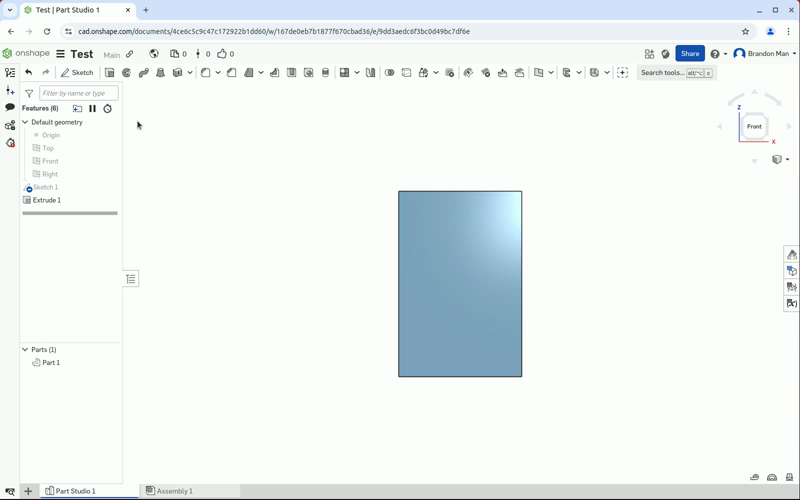
mouse_move(73, 189)
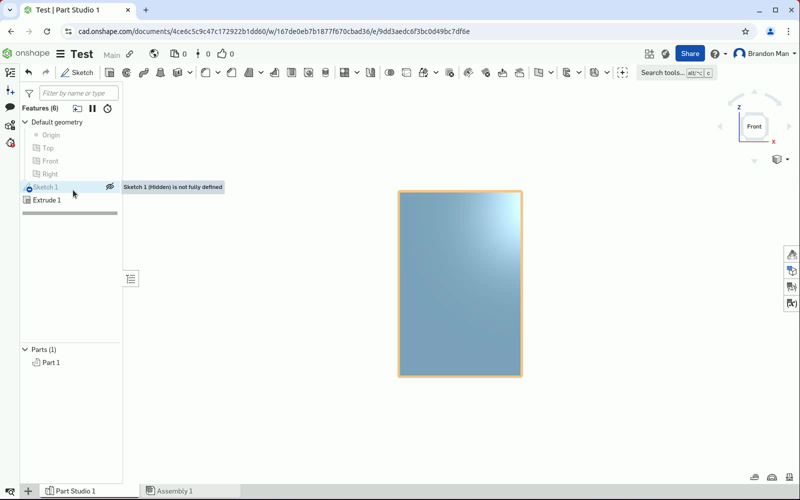
click(73, 189)
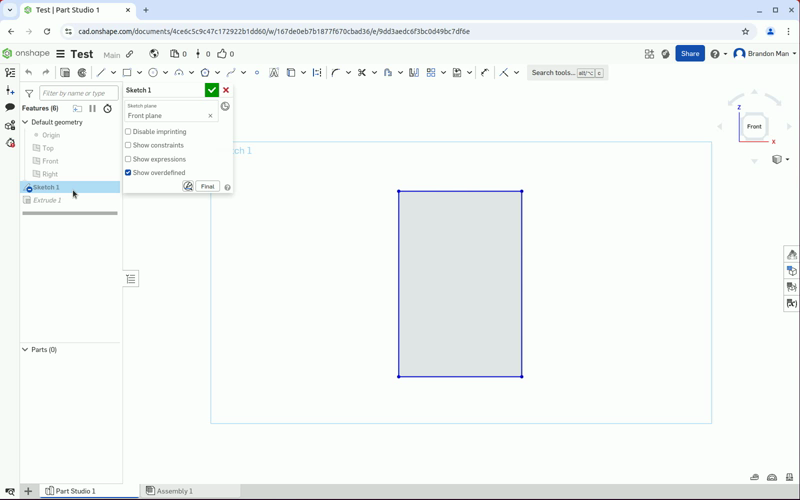
mouse_move(229, 92)
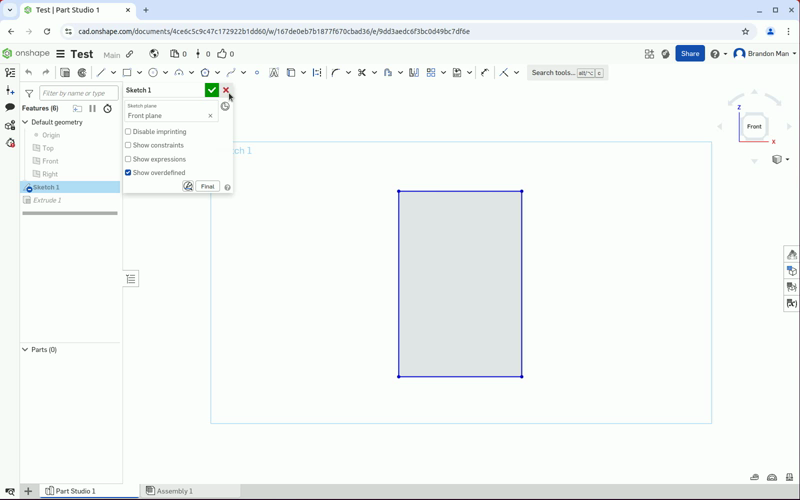
click(229, 92)
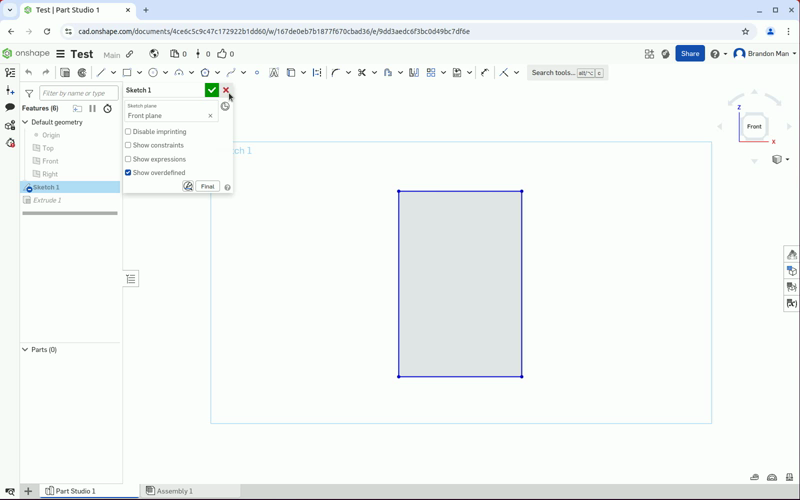
key(shift+s)
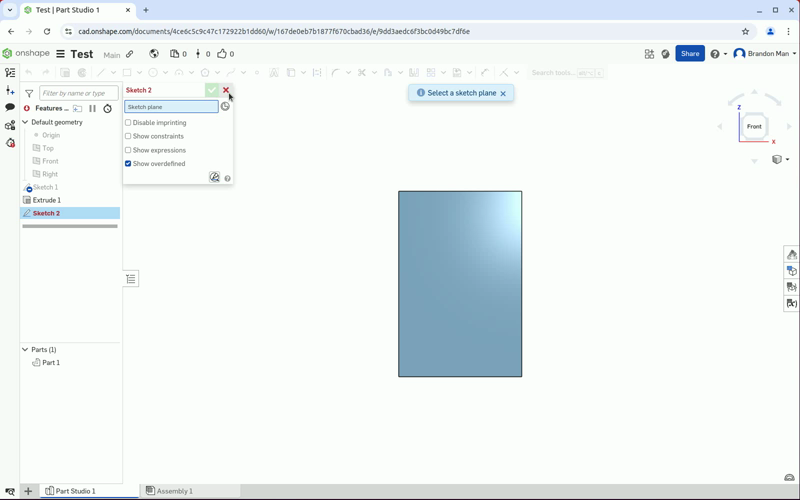
mouse_move(73, 163)
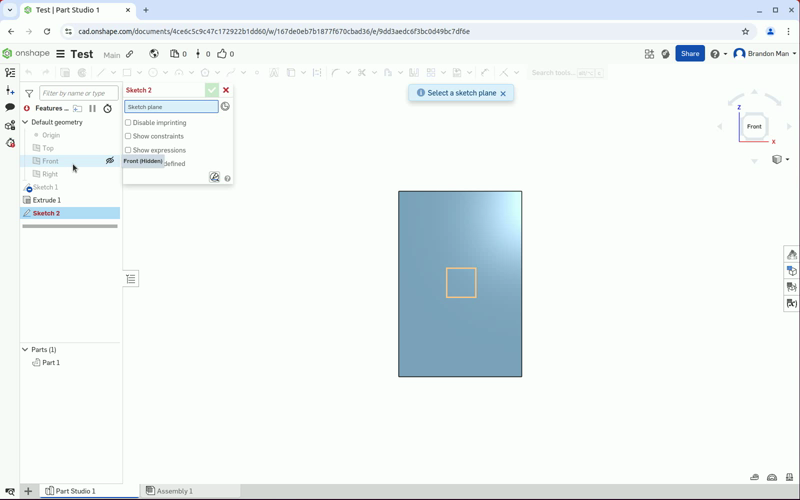
click(73, 163)
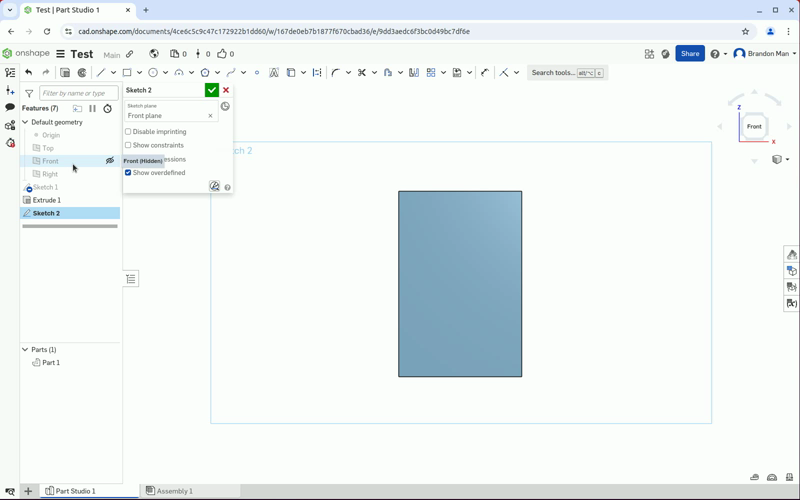
mouse_move(73, 352)
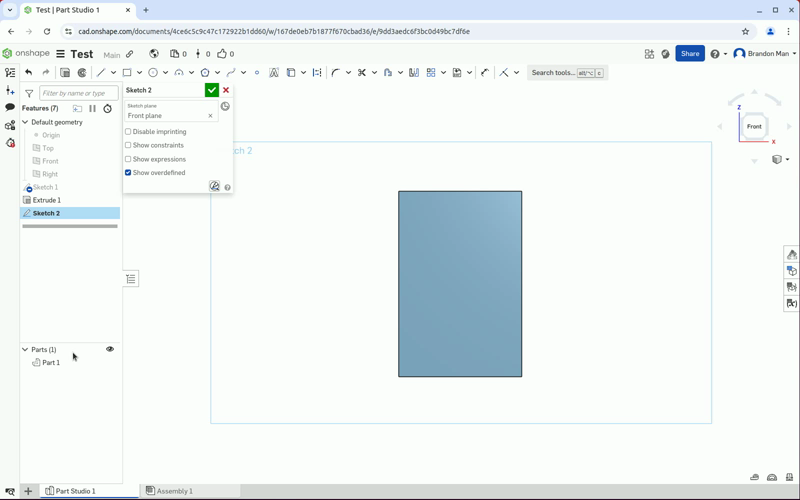
key(y)
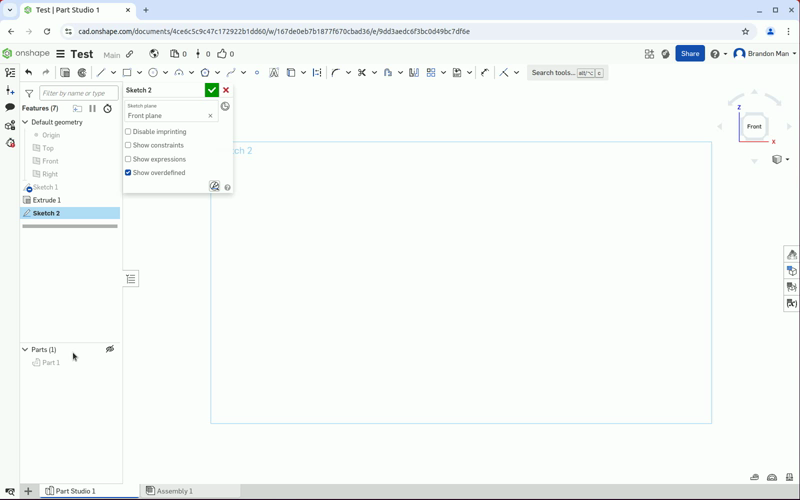
key(l)
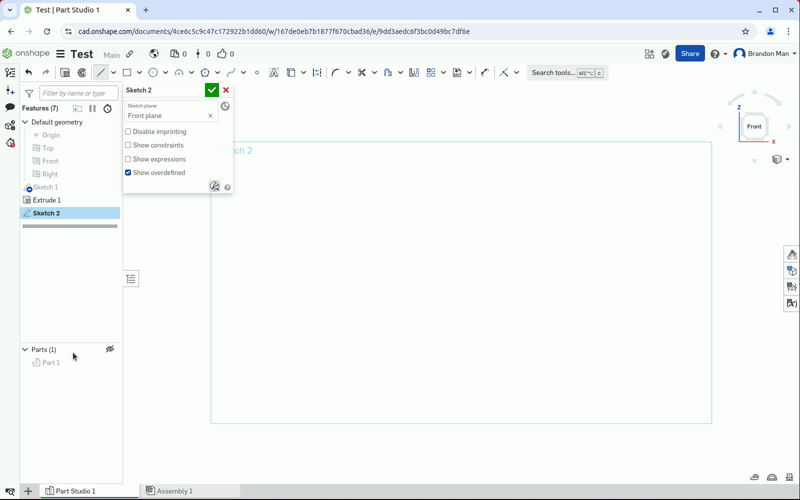
key_down(shift)
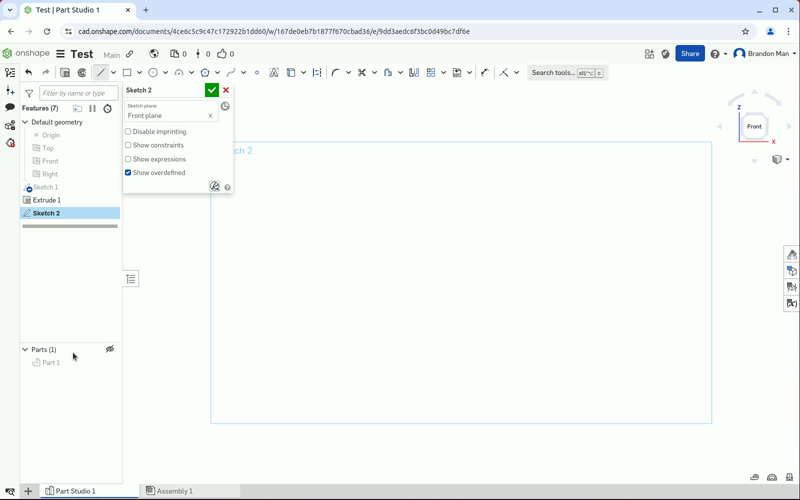
mouse_move(390, 384)
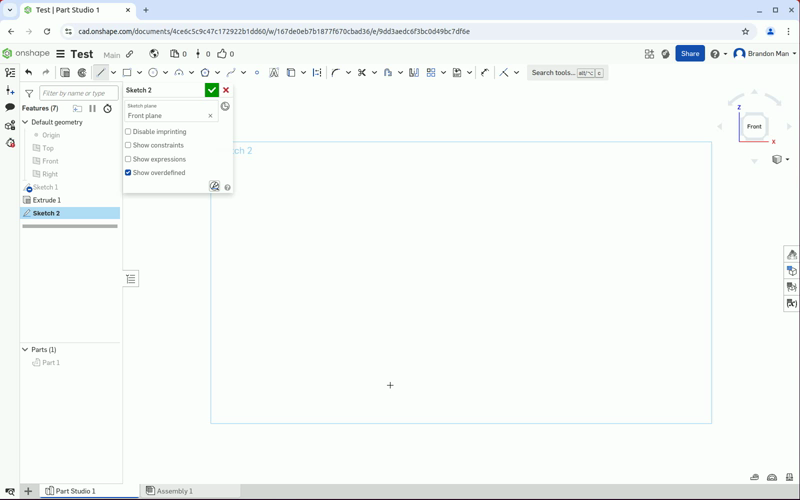
click(390, 384)
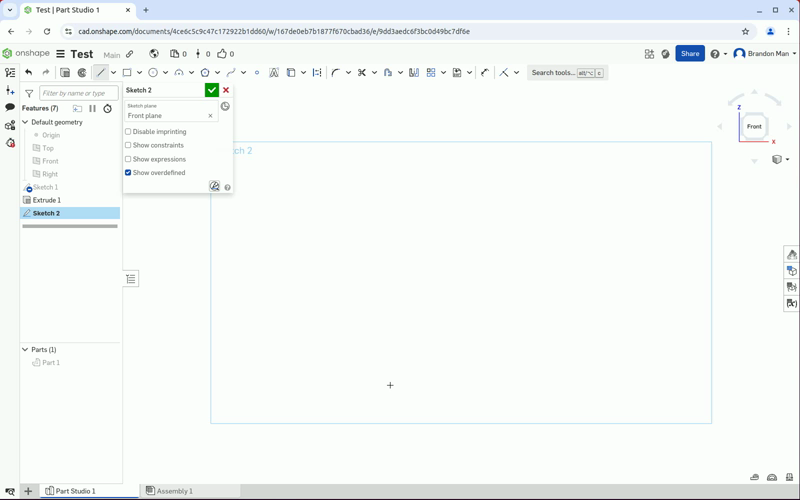
key_up(shift)
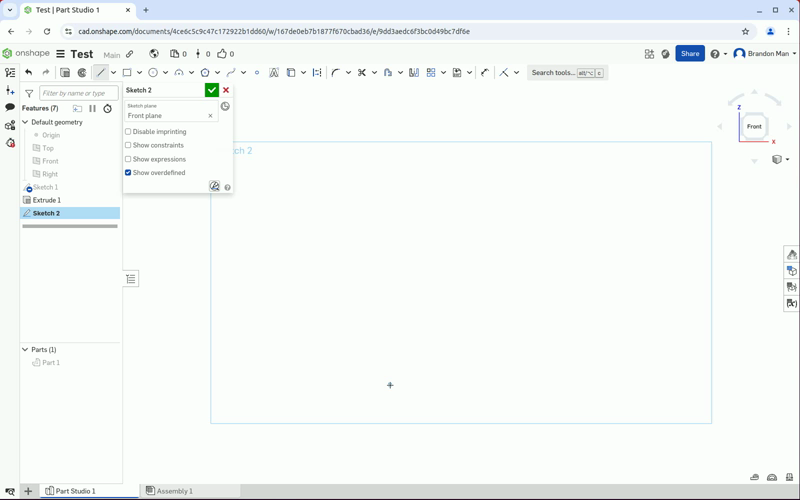
key_down(shift)
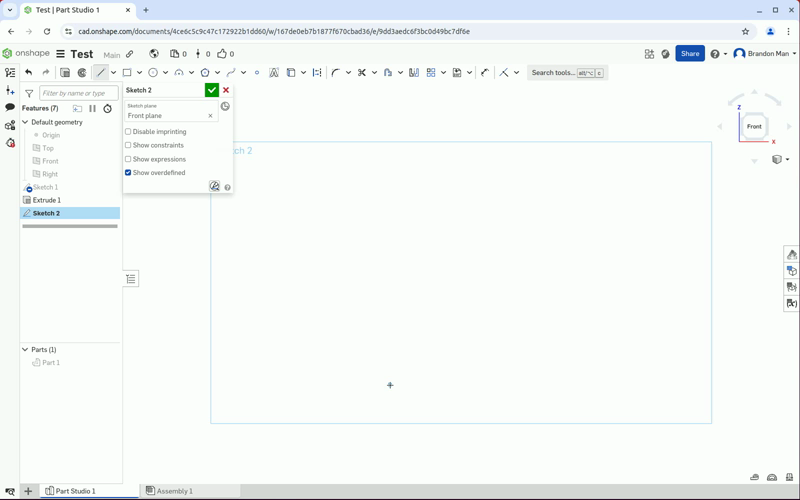
mouse_move(531, 384)
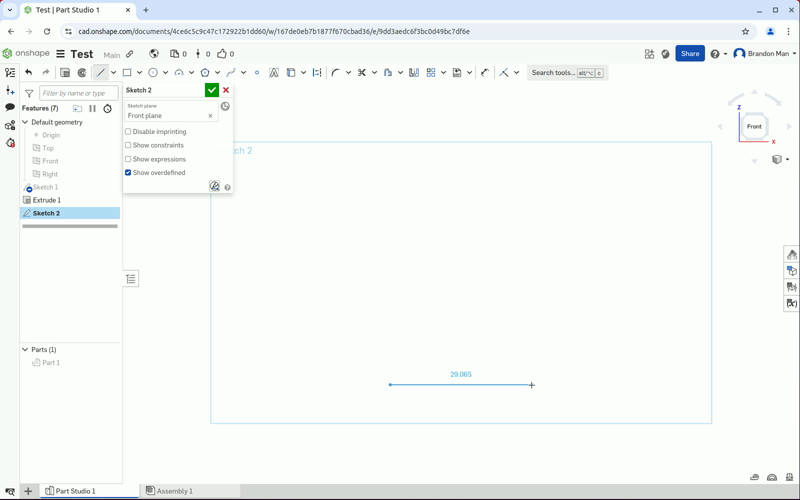
click(531, 384)
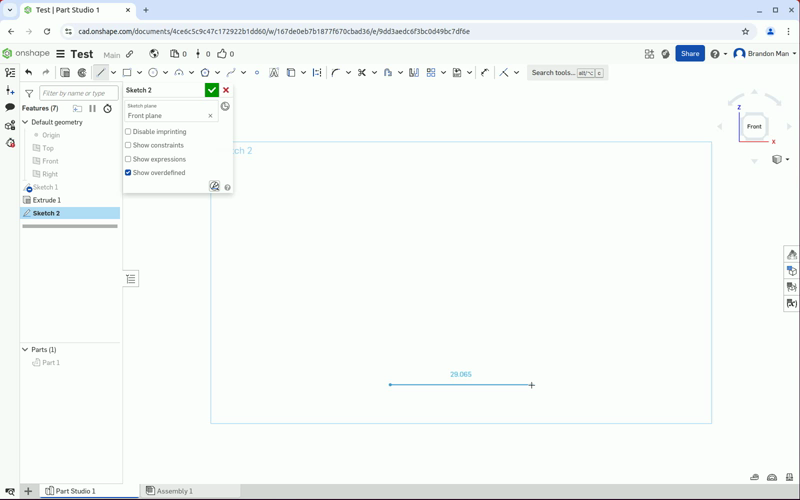
key_up(shift)
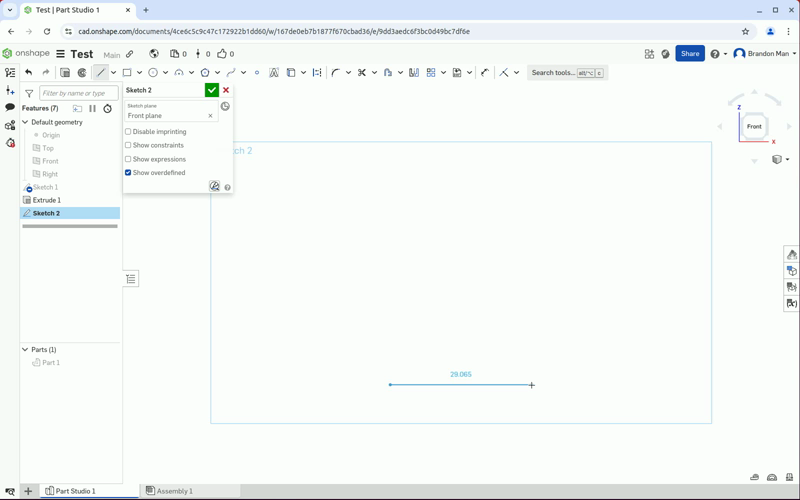
key_down(shift)
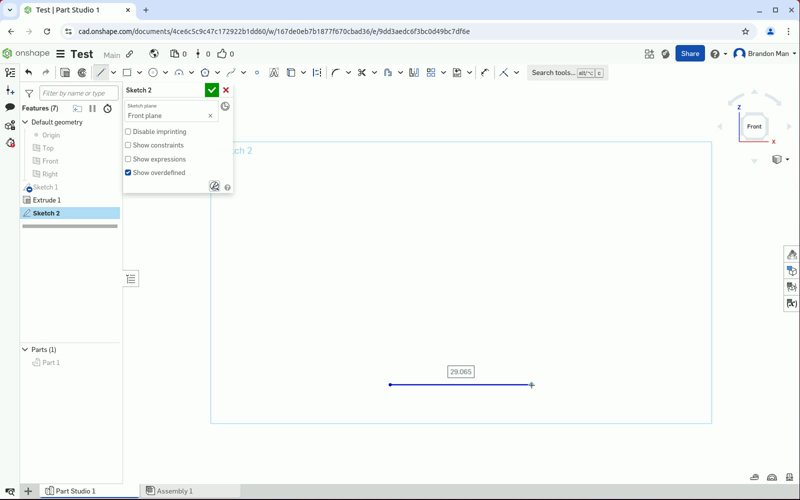
mouse_move(531, 182)
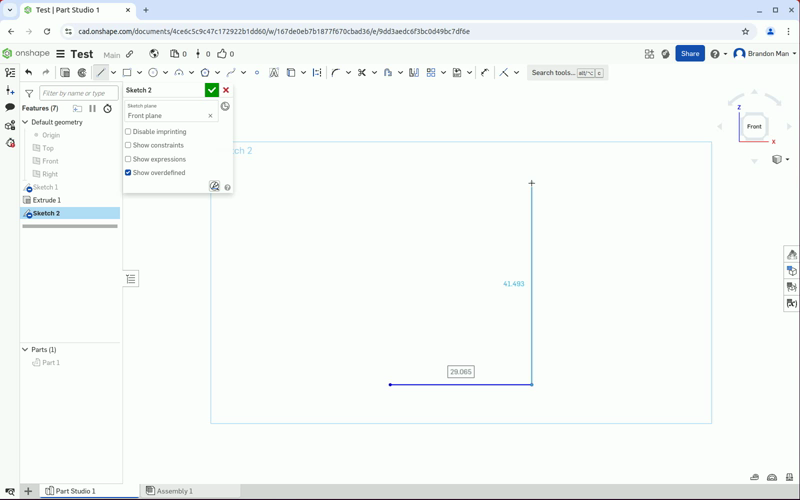
click(531, 182)
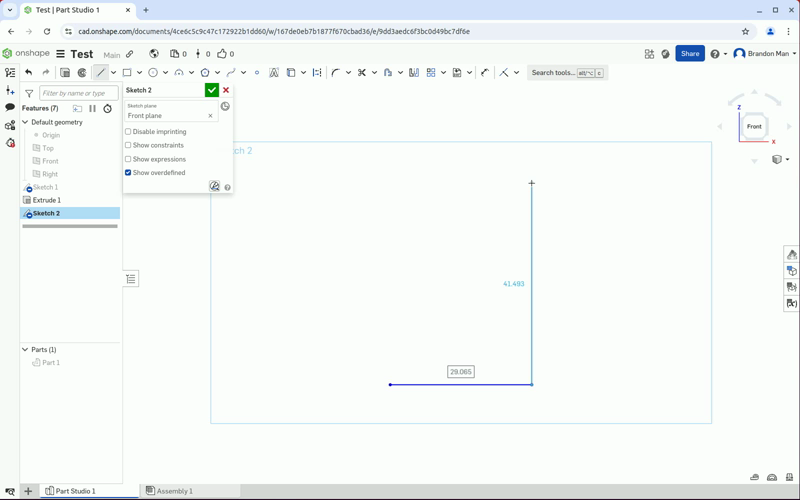
key_up(shift)
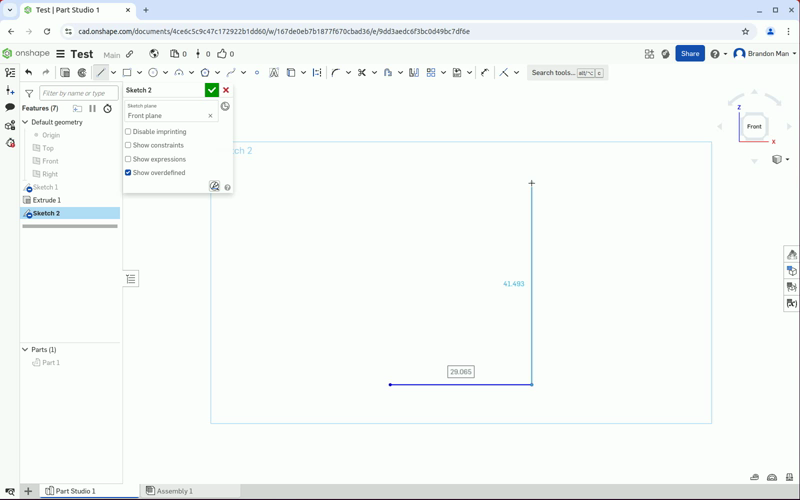
key_down(shift)
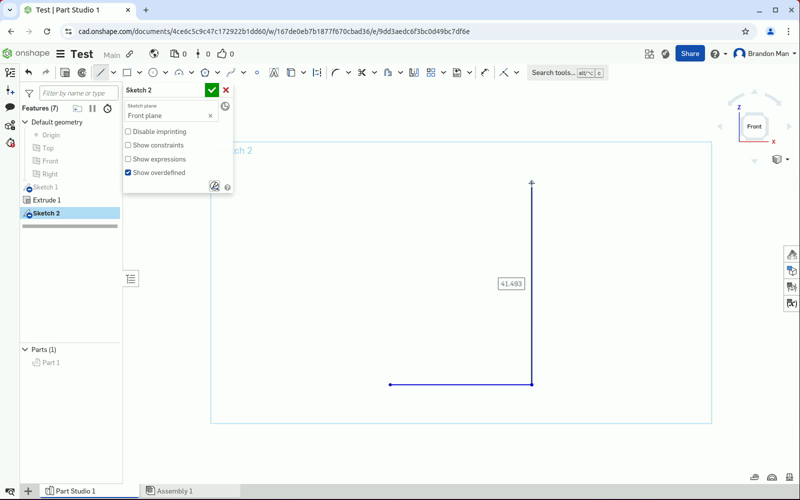
mouse_move(561, 182)
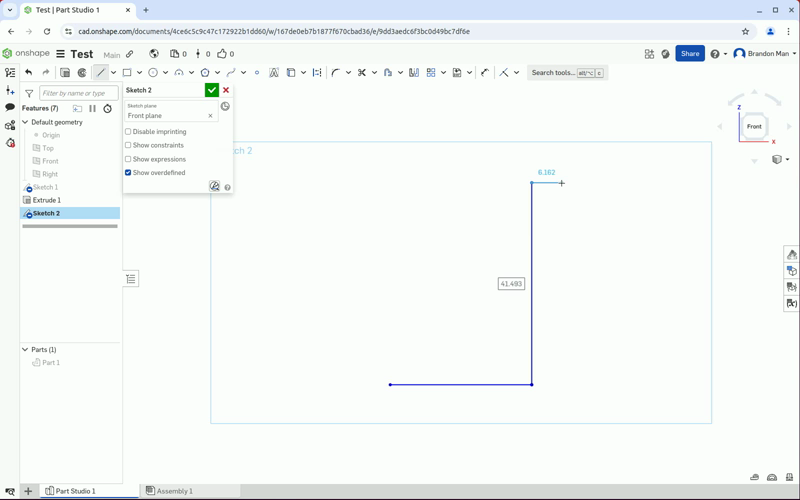
mouse_move(482, 171)
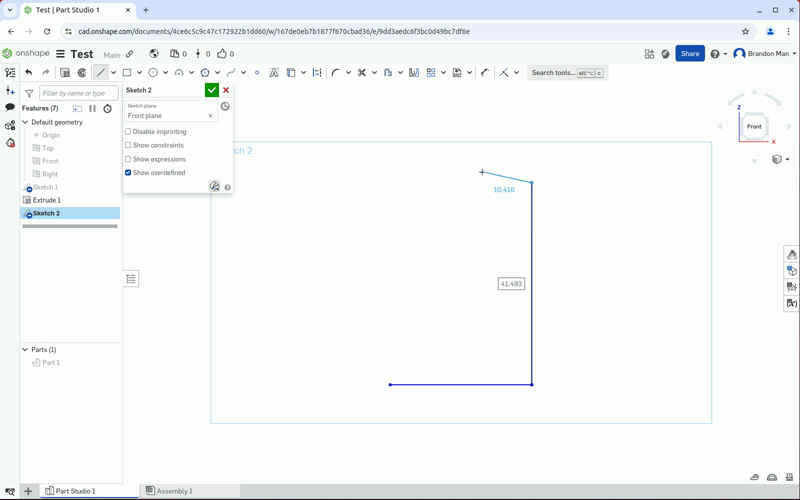
click(482, 171)
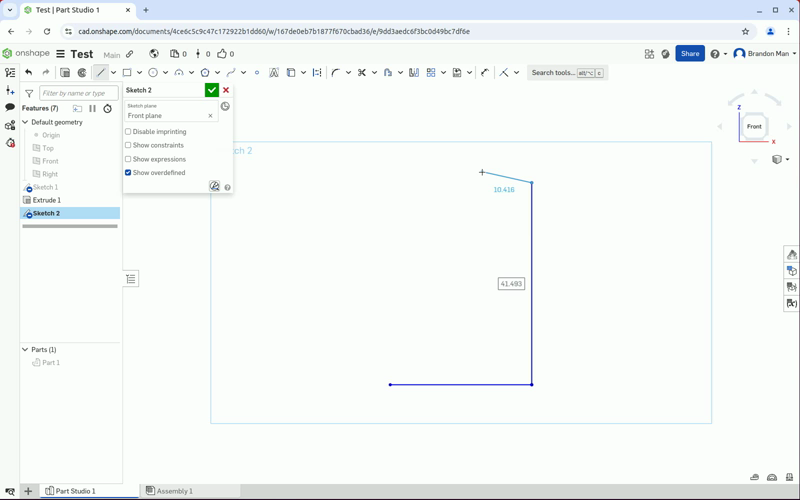
key_up(shift)
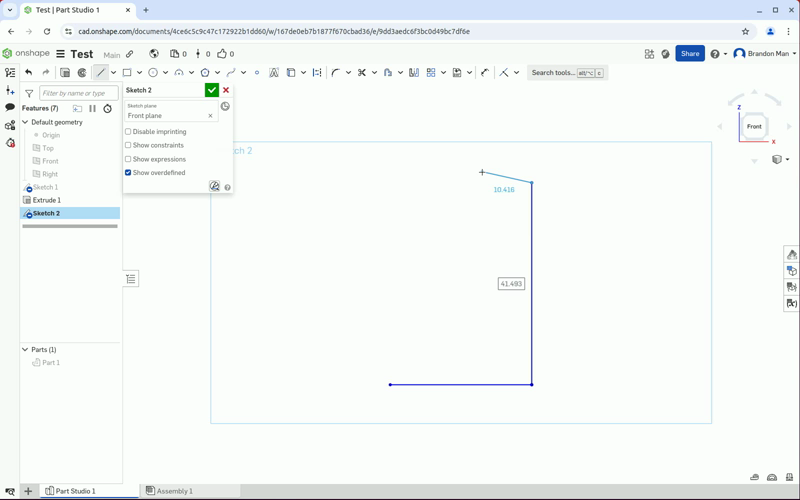
key_down(shift)
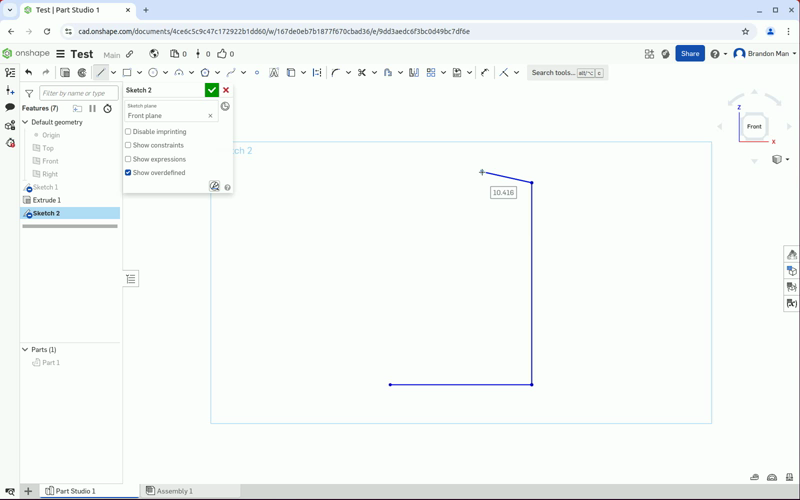
mouse_move(512, 171)
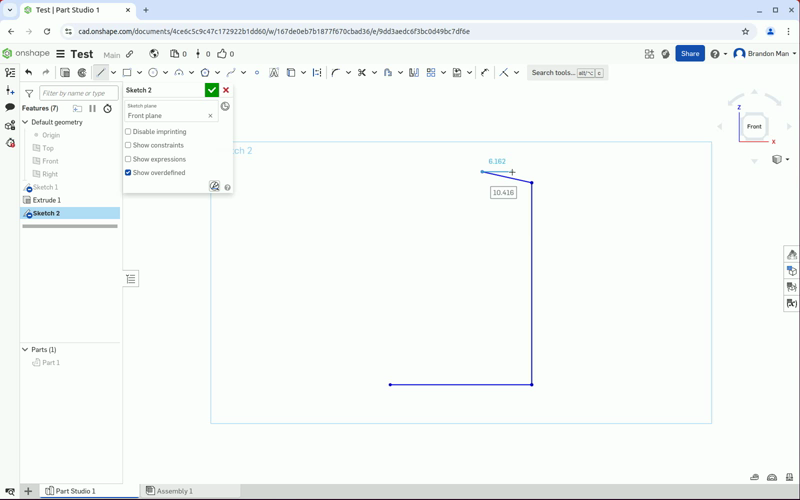
mouse_move(439, 171)
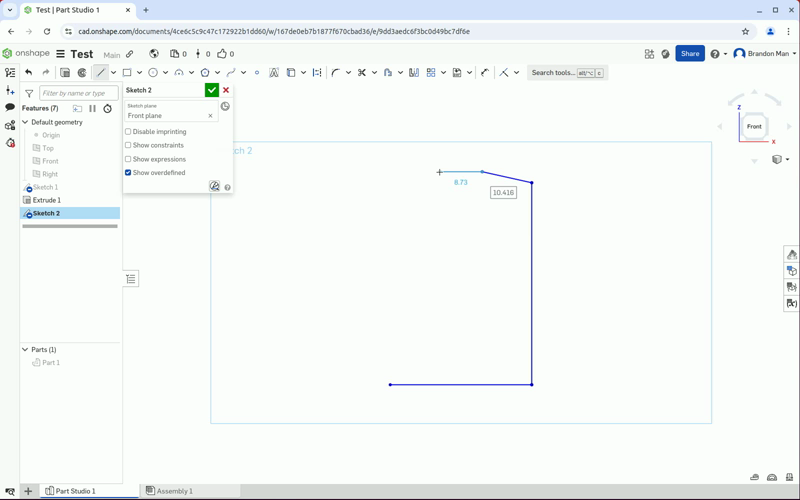
click(439, 171)
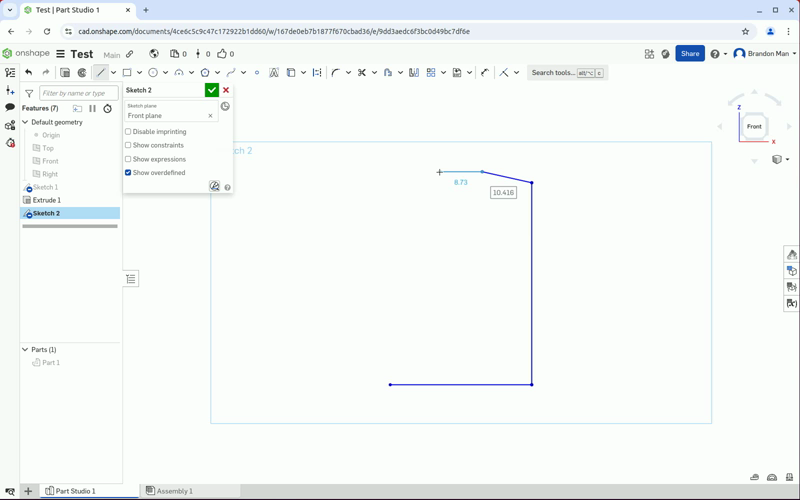
key_up(shift)
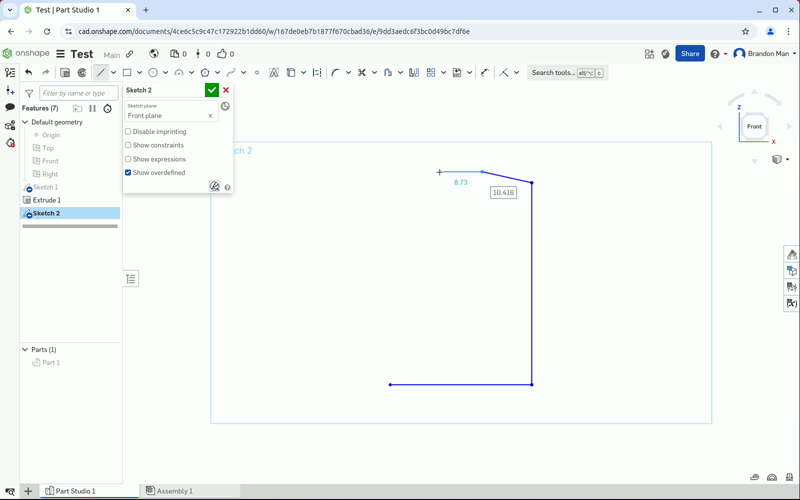
key_down(shift)
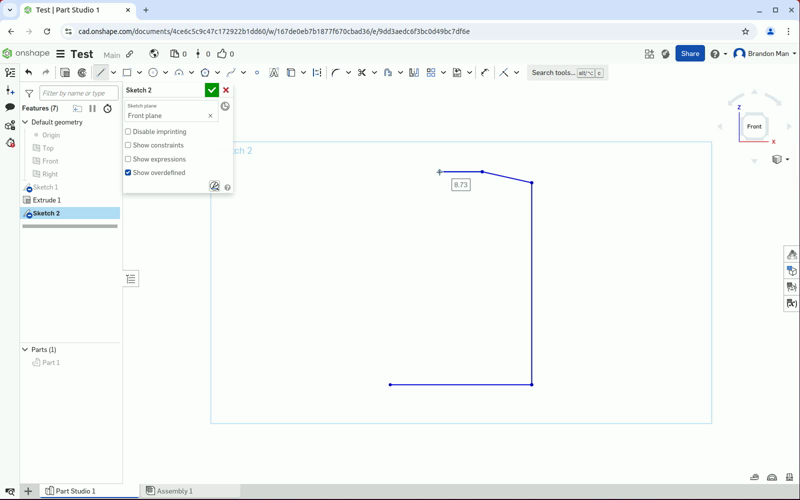
mouse_move(469, 171)
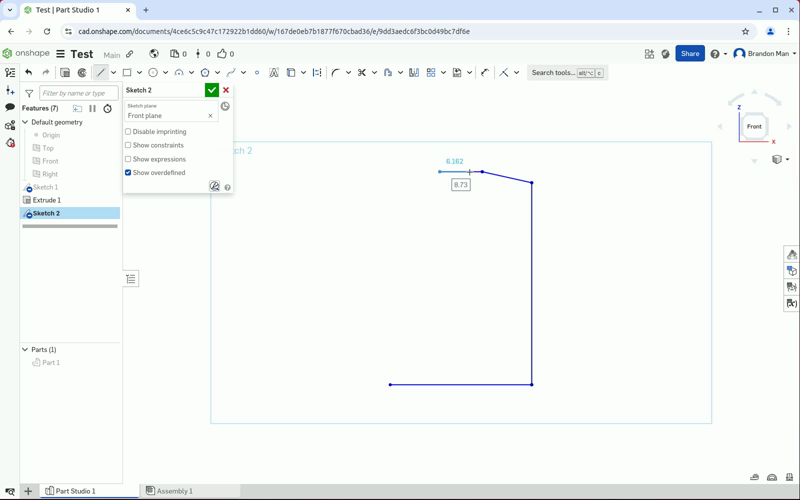
mouse_move(390, 182)
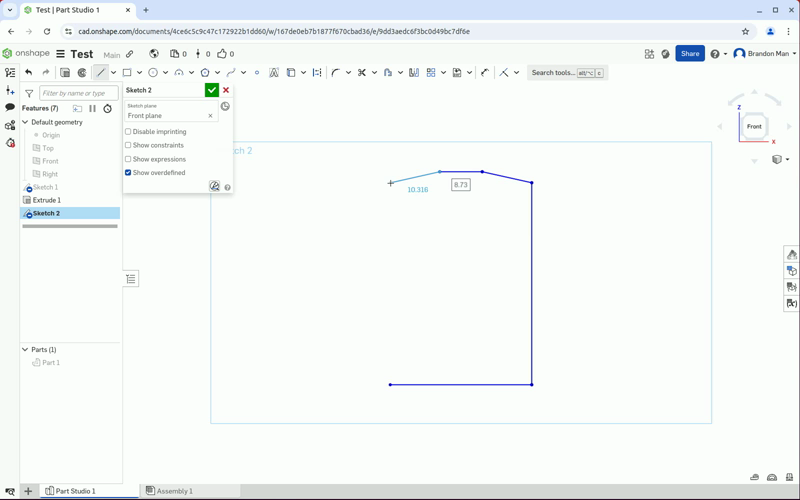
click(390, 182)
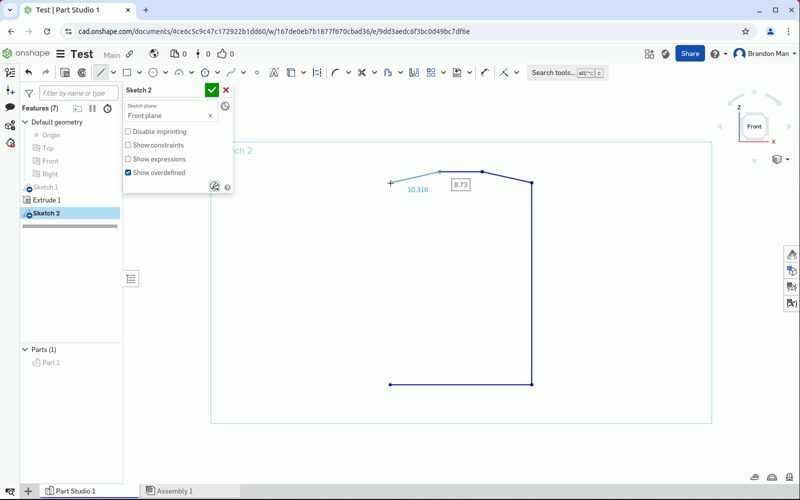
key_up(shift)
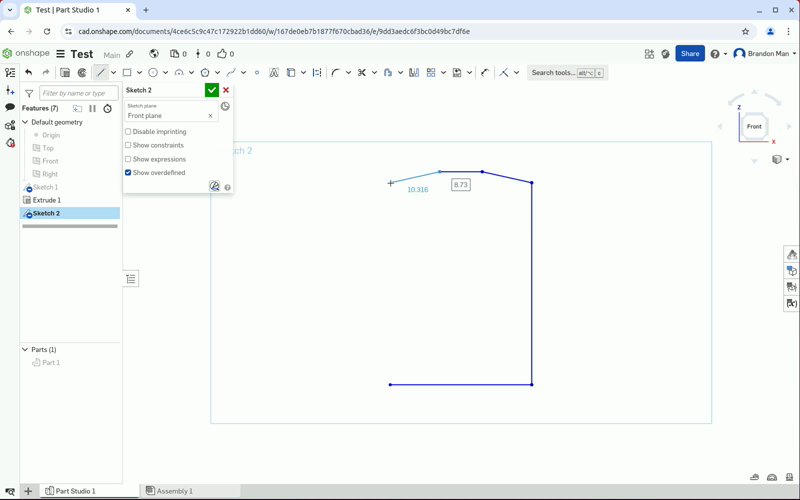
key_down(shift)
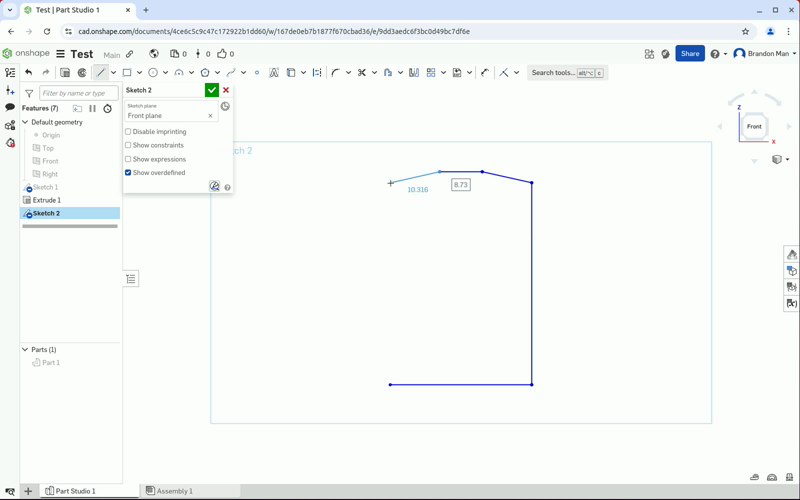
mouse_move(390, 384)
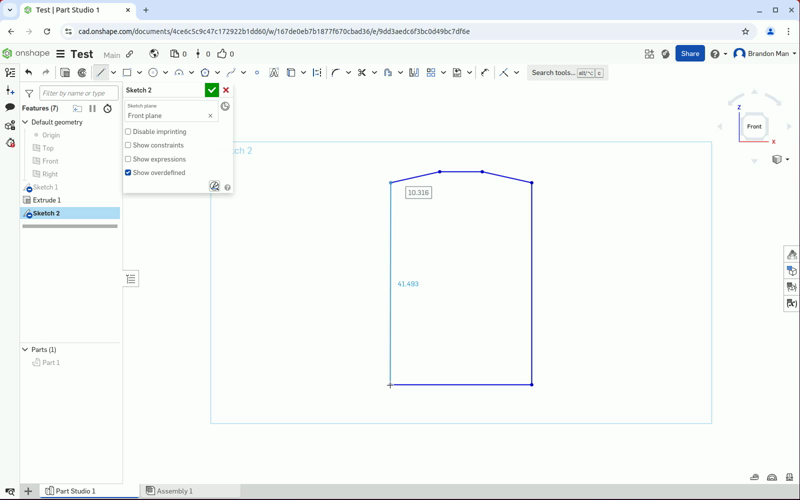
key_up(shift)
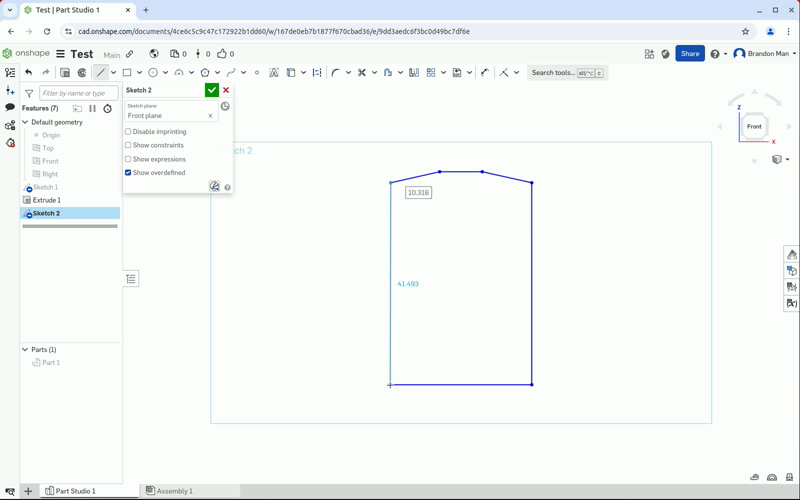
click(390, 384)
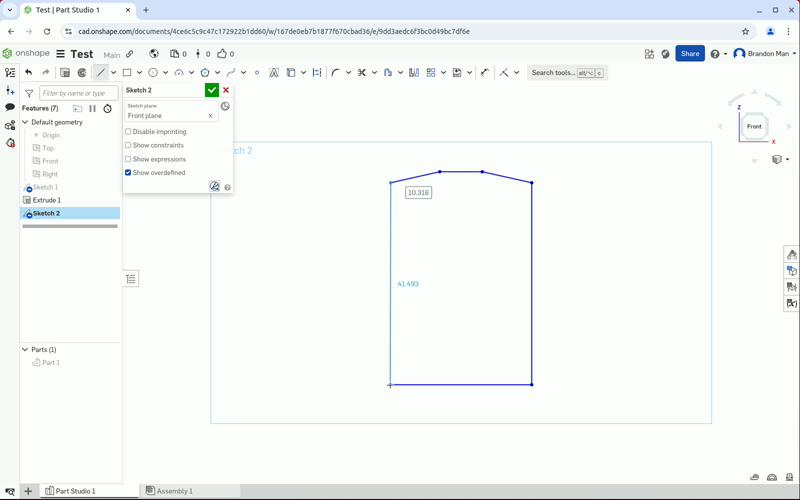
key(esc)
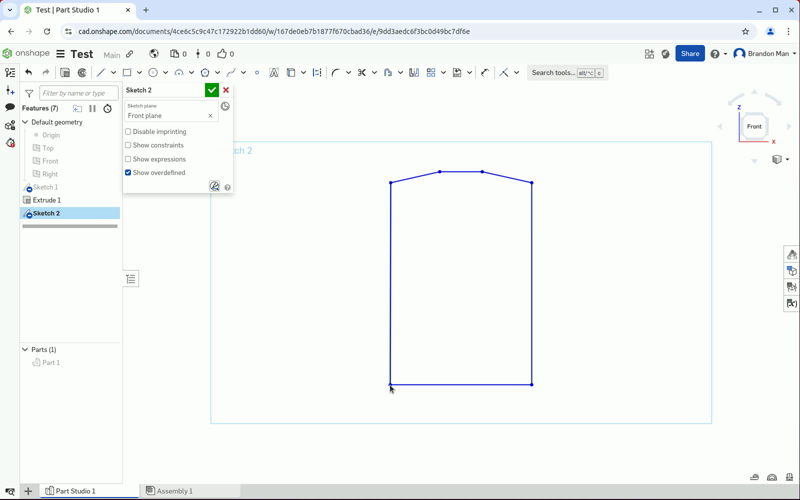
key(l)
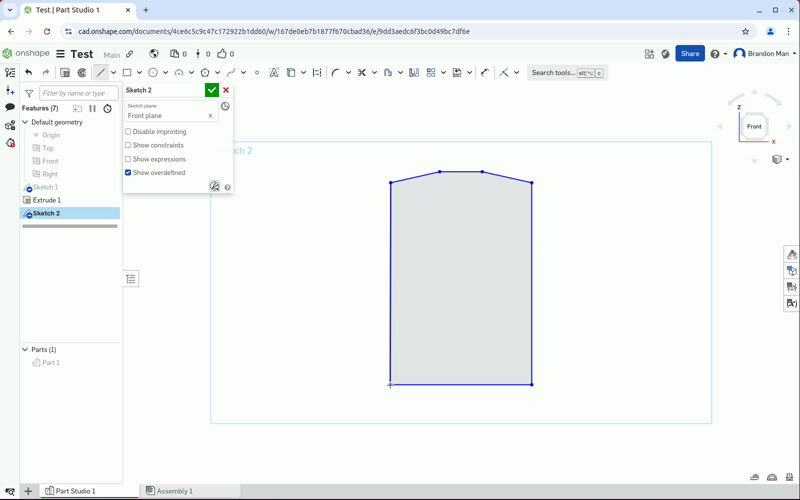
key_down(shift)
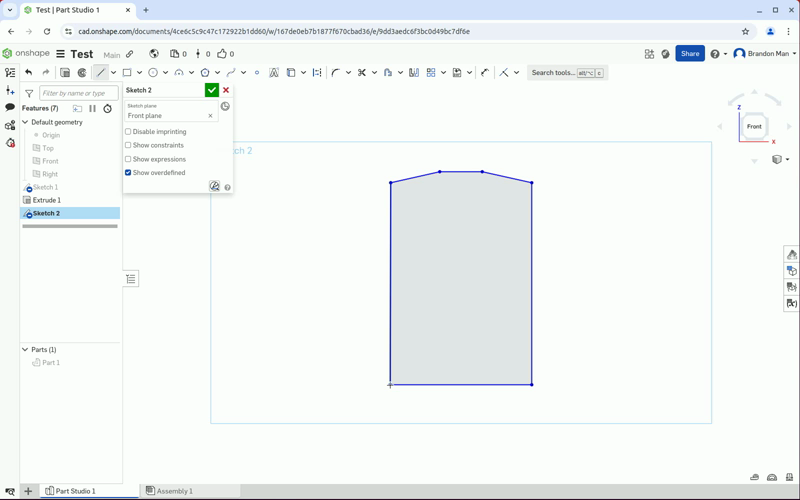
mouse_move(408, 366)
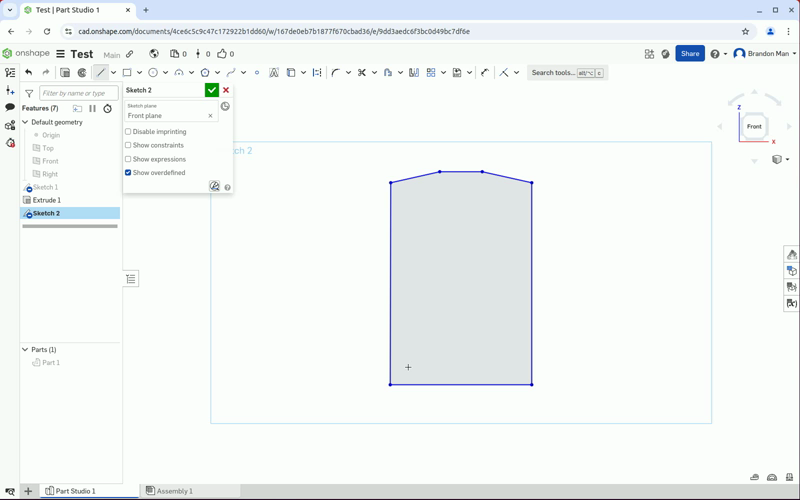
click(408, 366)
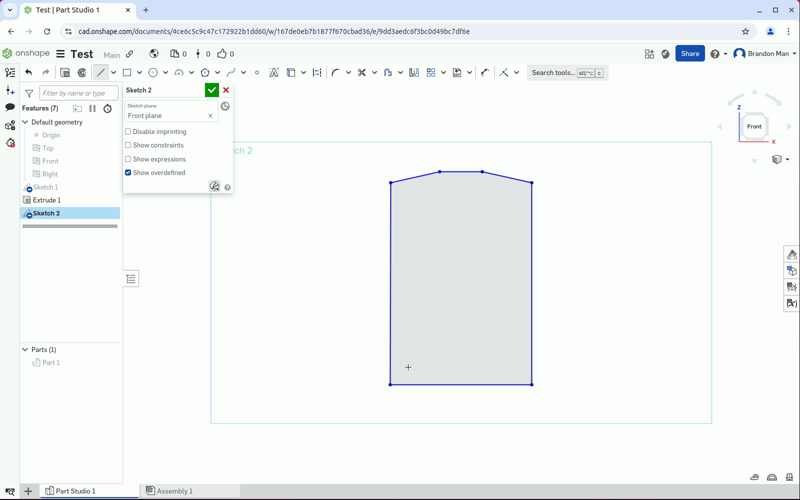
key_up(shift)
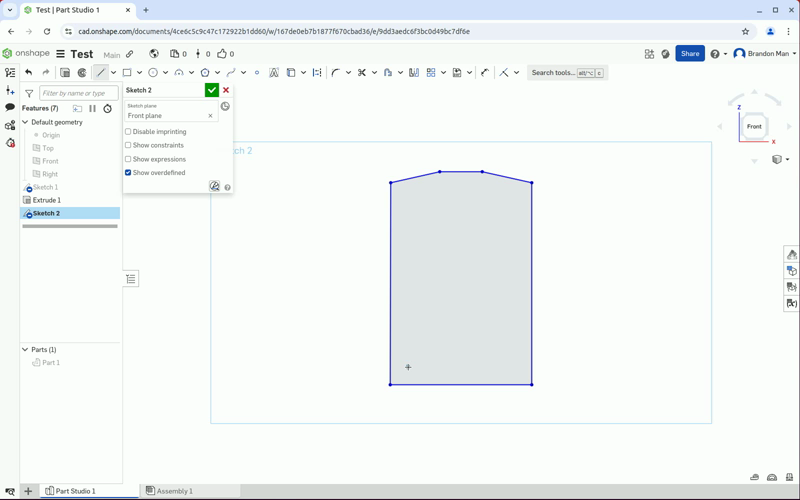
key_down(shift)
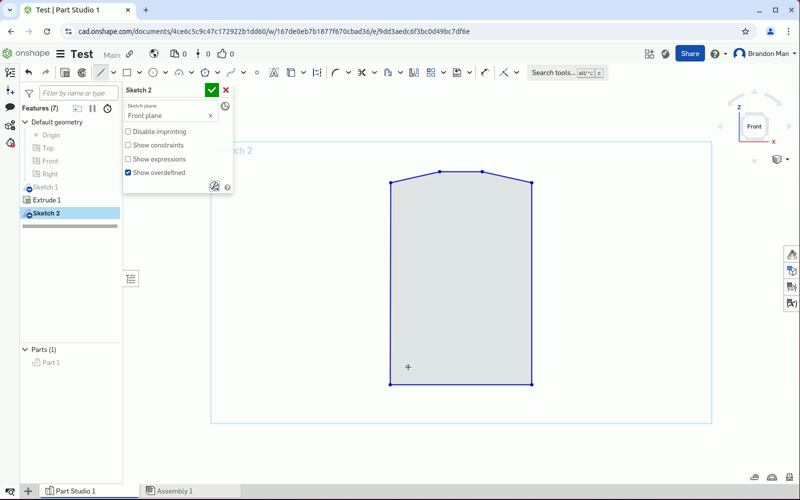
mouse_move(513, 366)
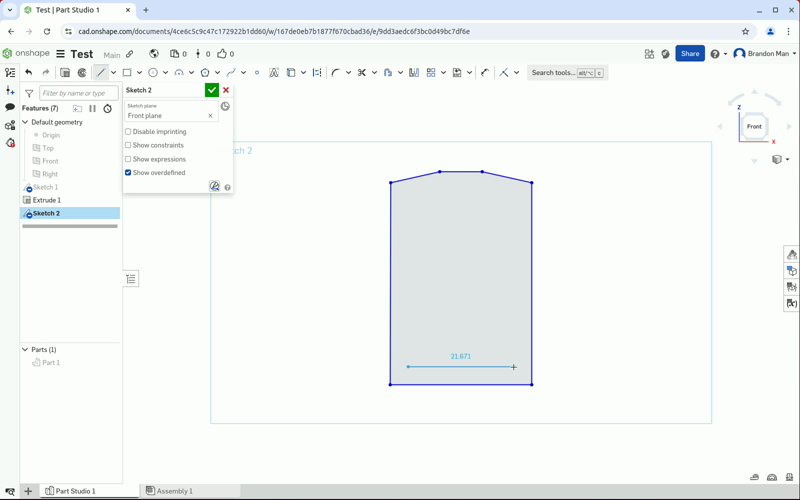
click(513, 366)
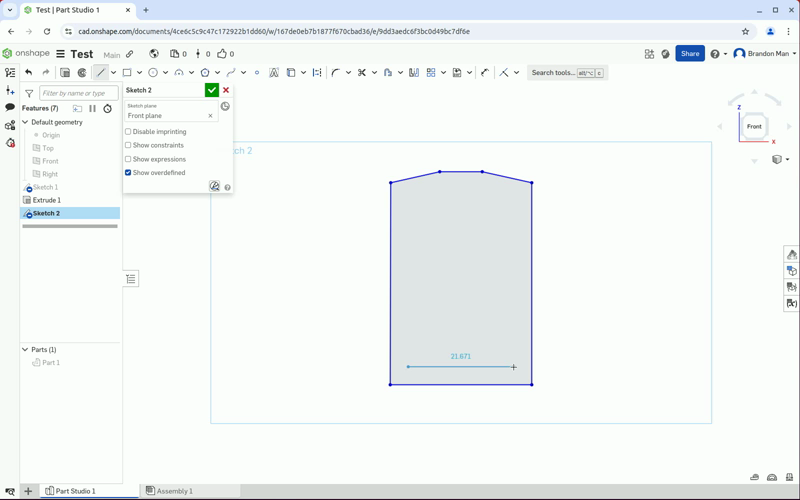
key_up(shift)
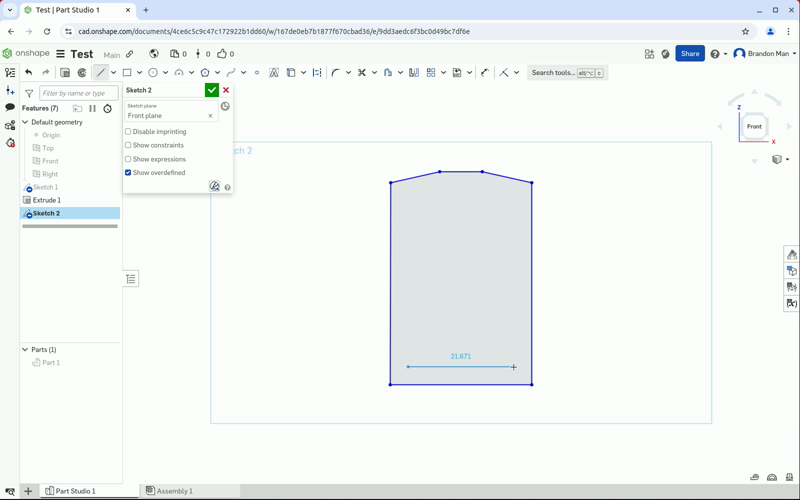
key_down(shift)
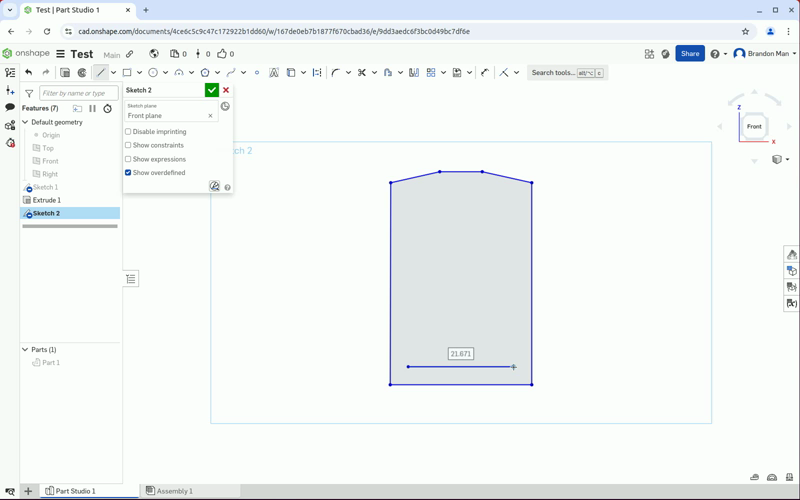
mouse_move(513, 198)
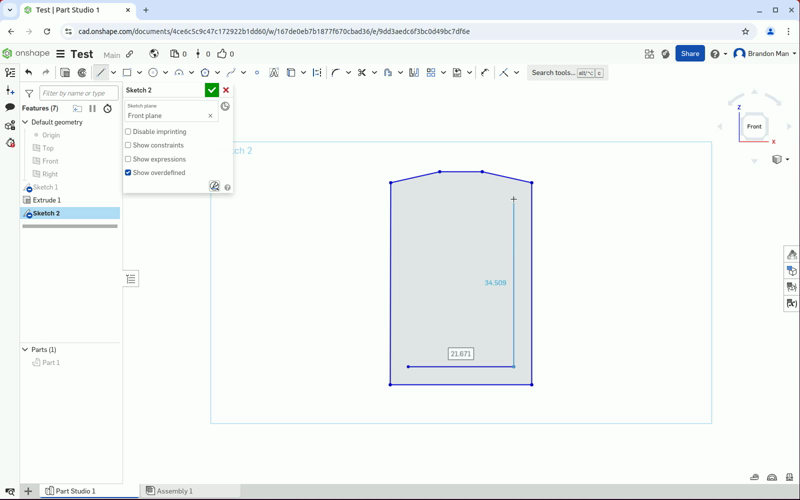
click(513, 198)
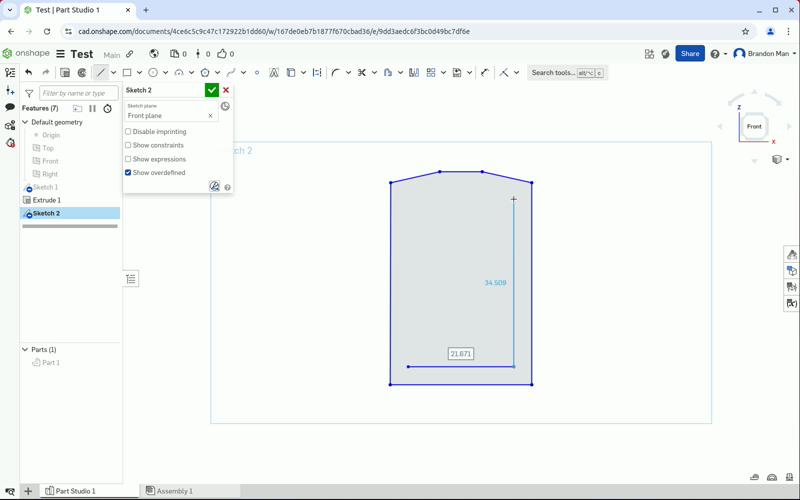
key_up(shift)
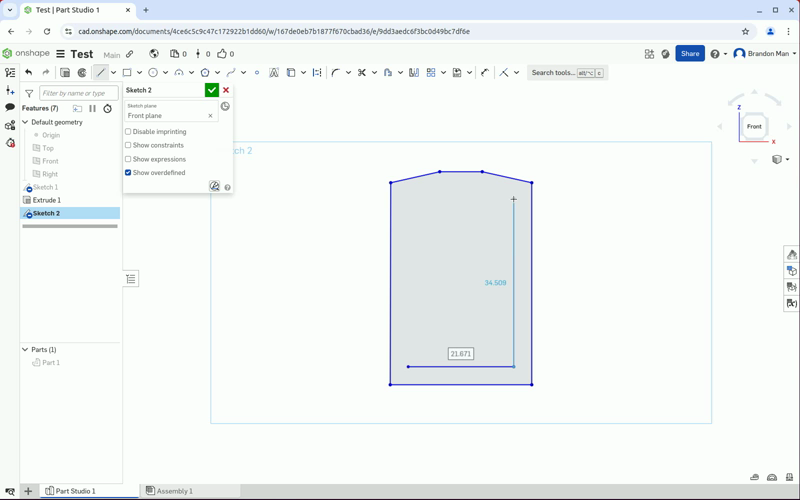
key_down(shift)
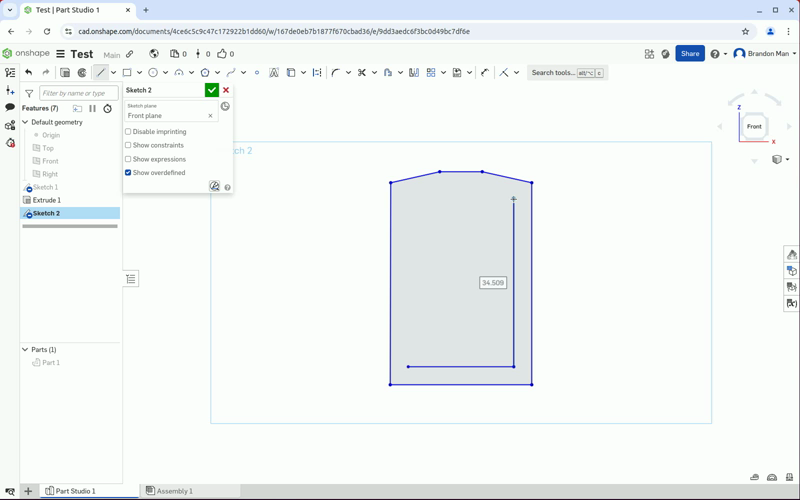
mouse_move(408, 198)
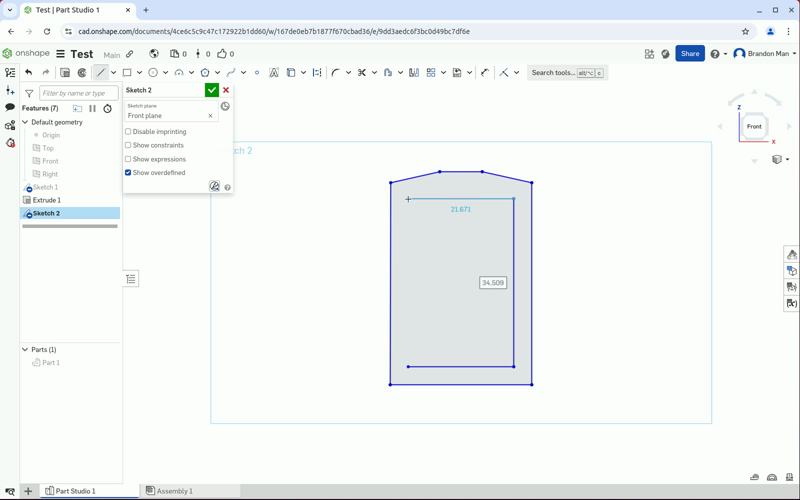
click(408, 198)
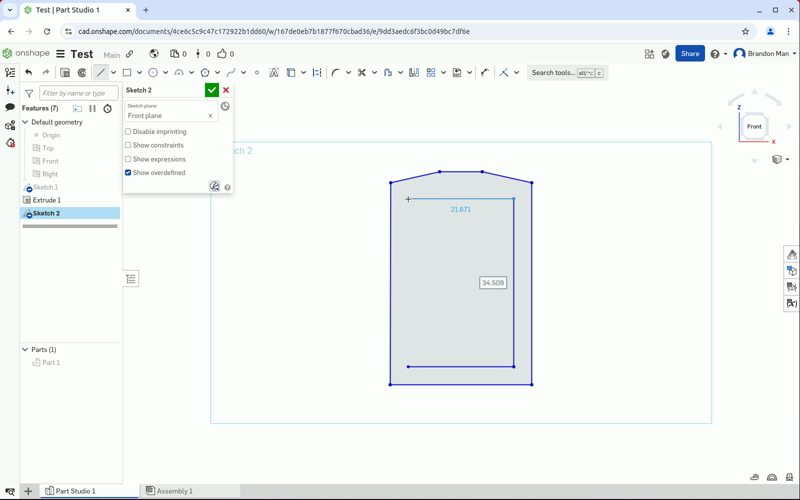
key_up(shift)
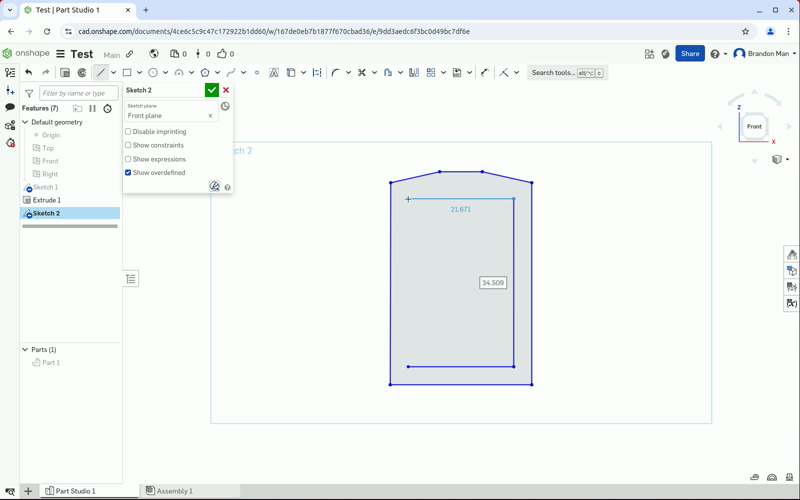
key_down(shift)
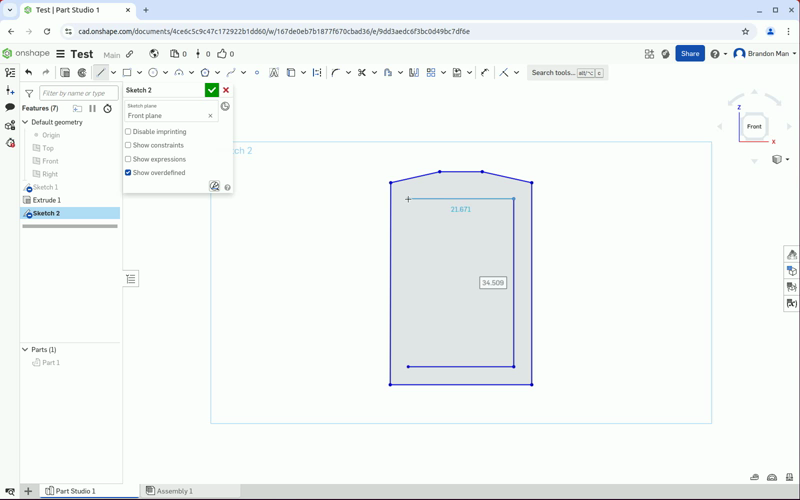
mouse_move(408, 366)
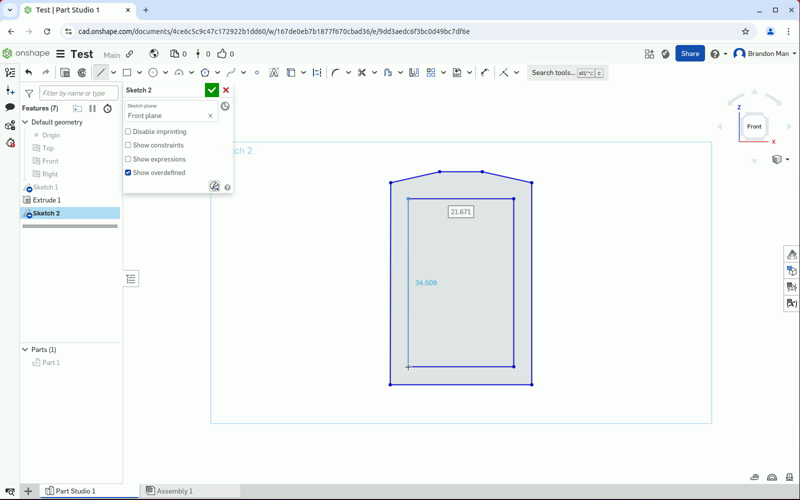
key_up(shift)
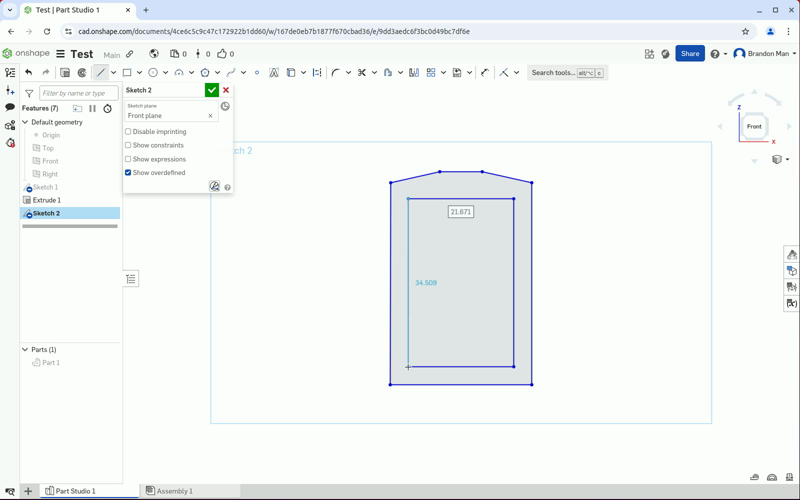
click(408, 366)
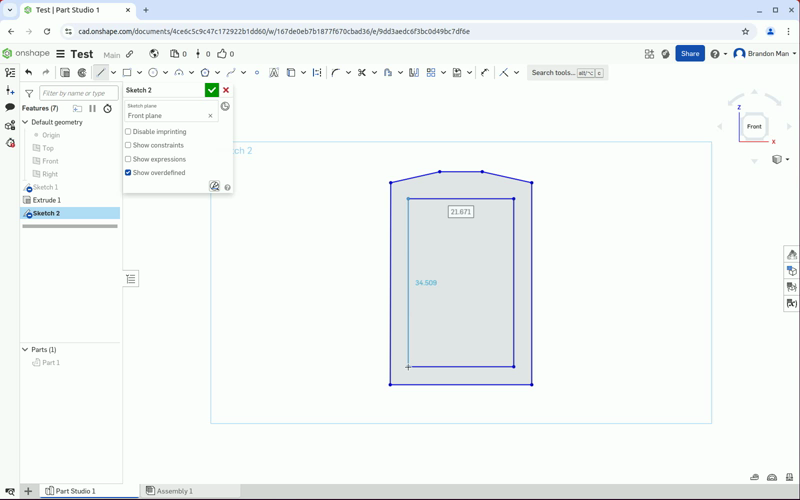
key(esc)
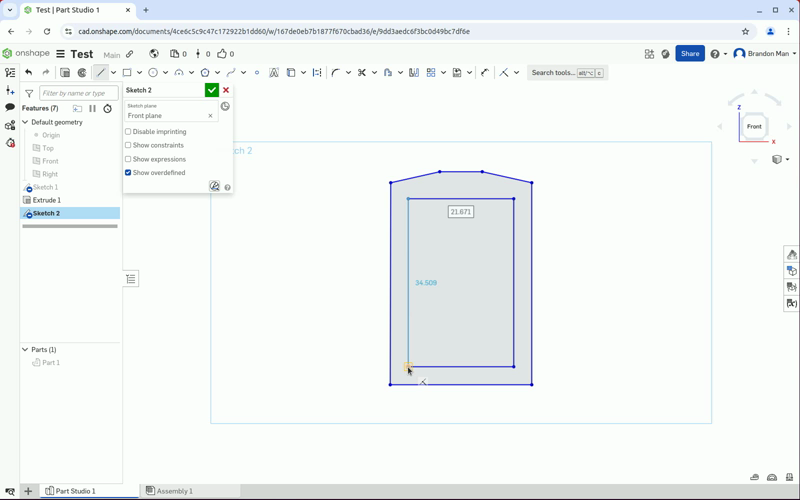
key(l)
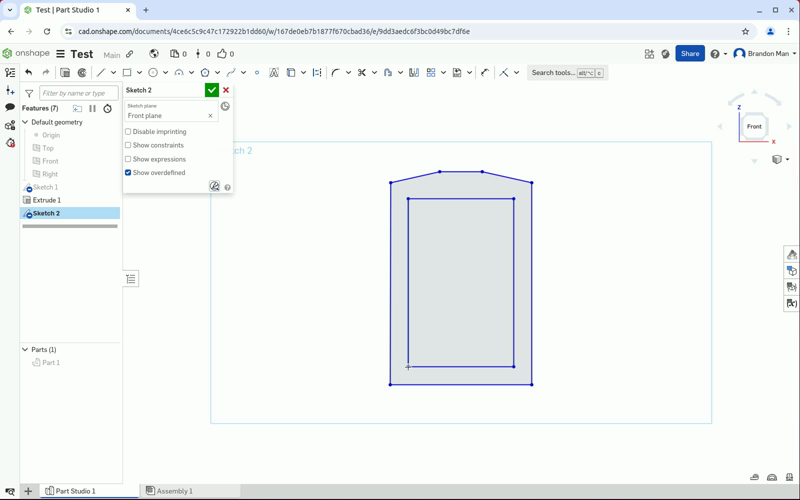
key_down(shift)
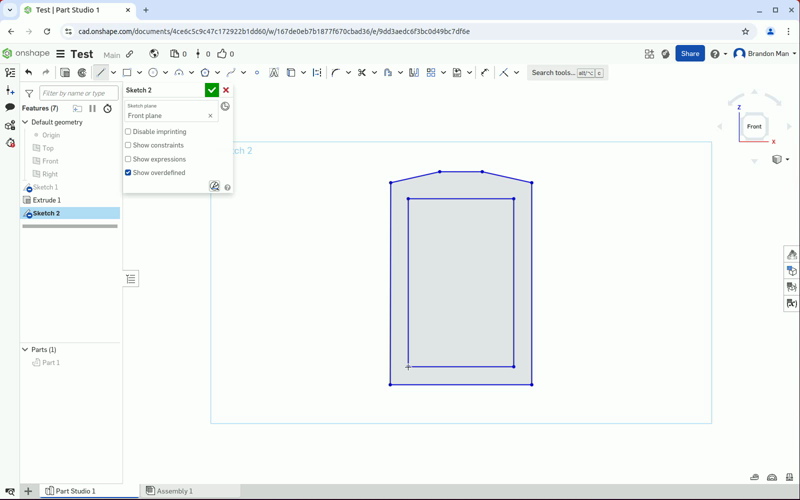
mouse_move(444, 189)
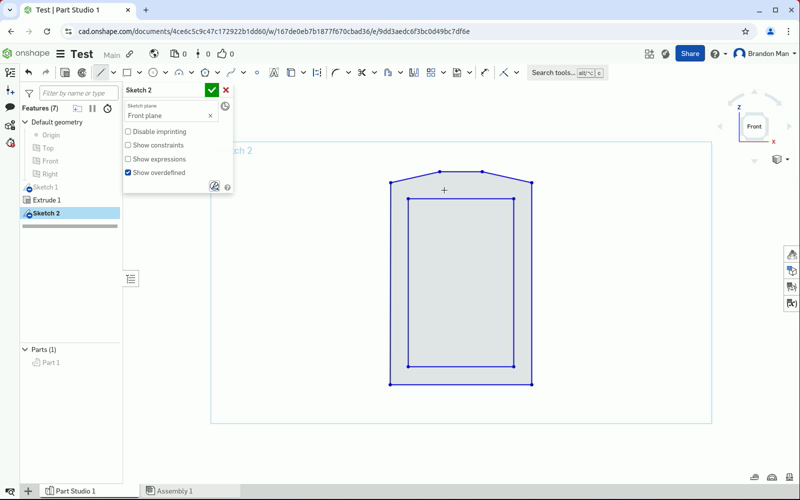
click(444, 189)
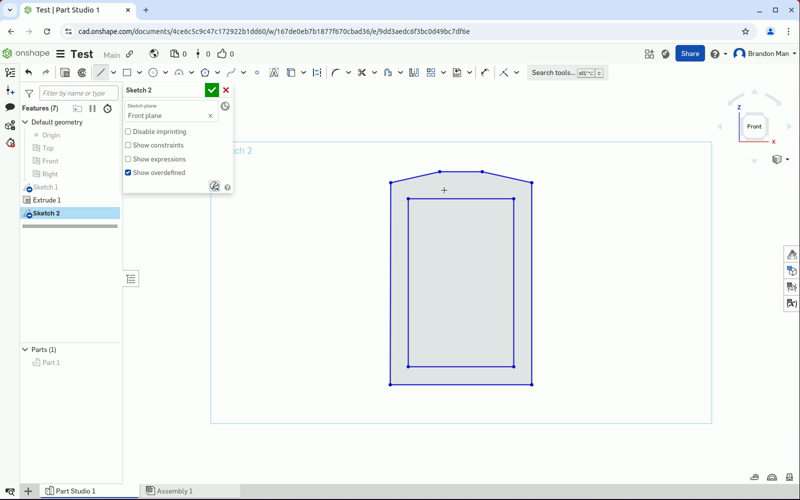
key_up(shift)
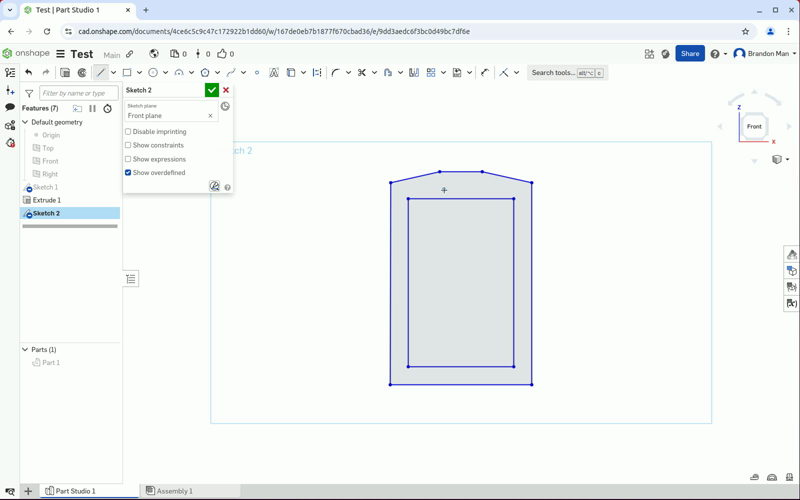
key_down(shift)
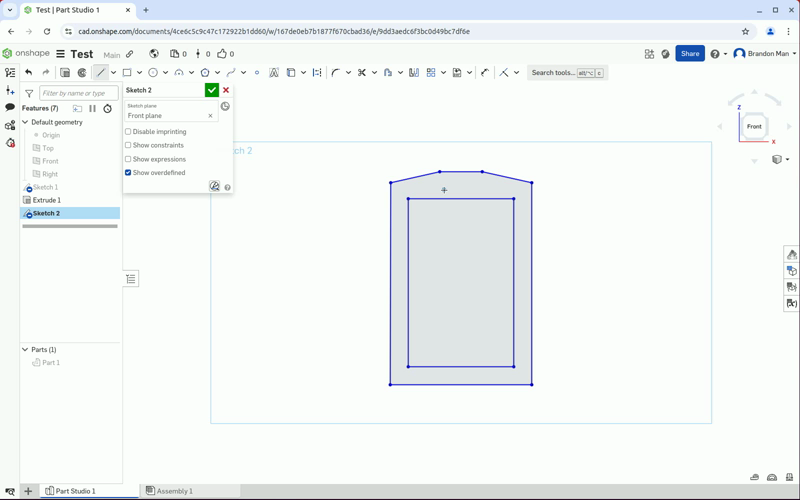
mouse_move(474, 189)
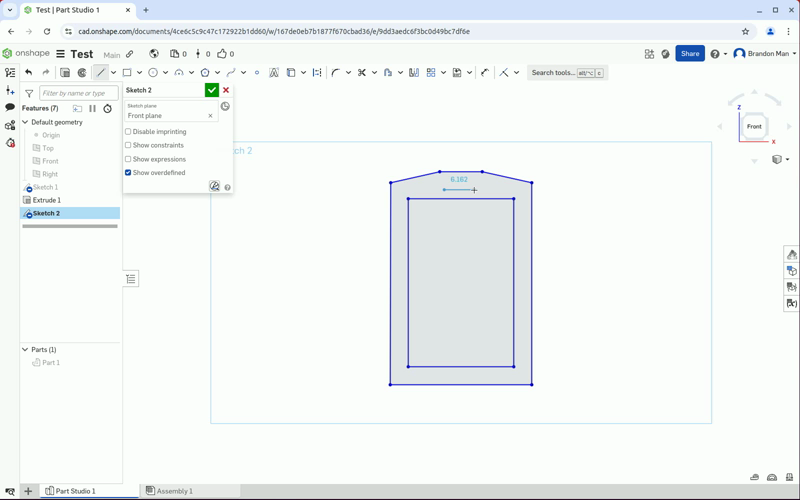
mouse_move(475, 189)
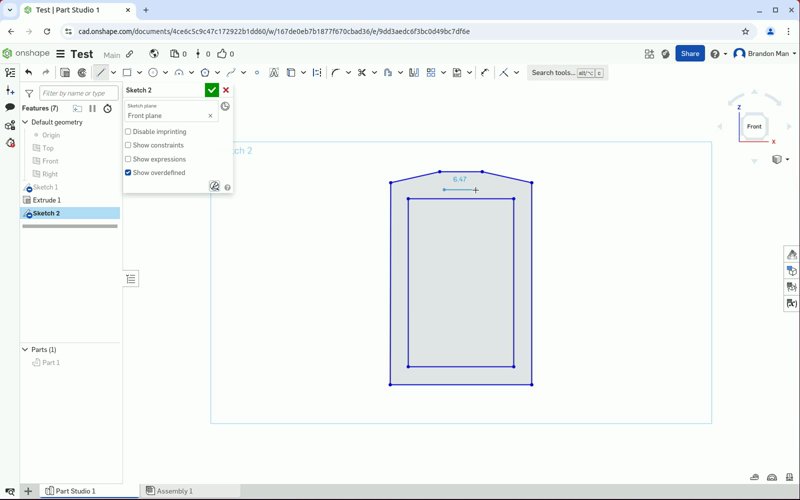
click(475, 189)
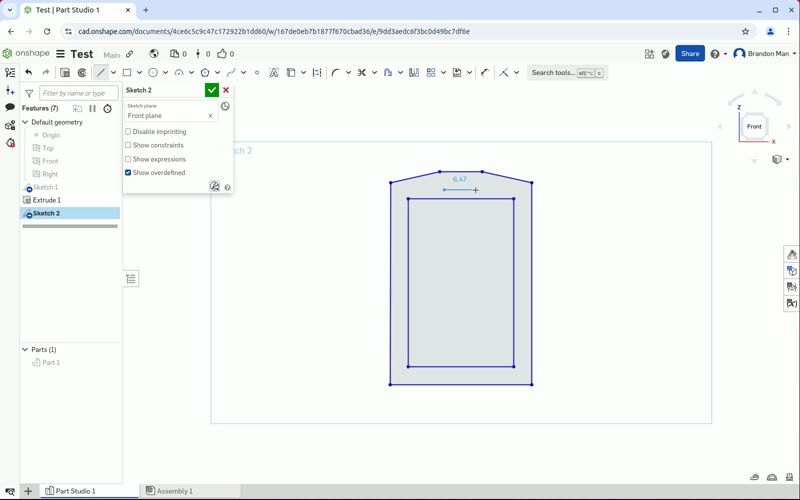
key_up(shift)
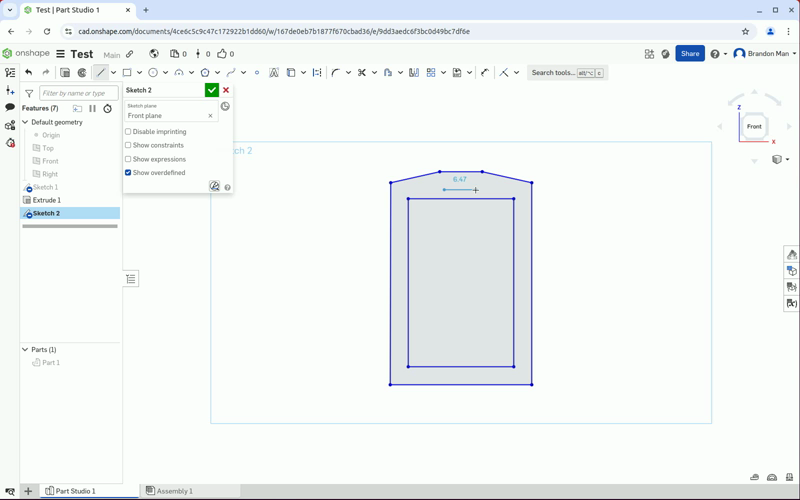
key(esc)
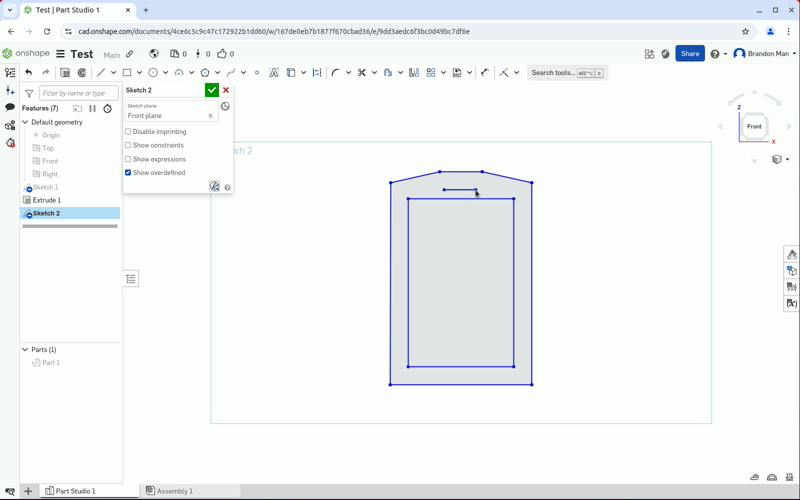
key(a)
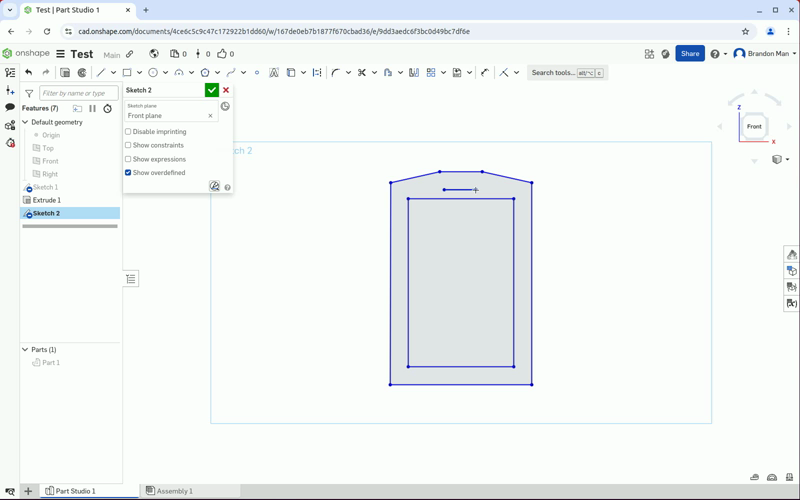
mouse_move(475, 189)
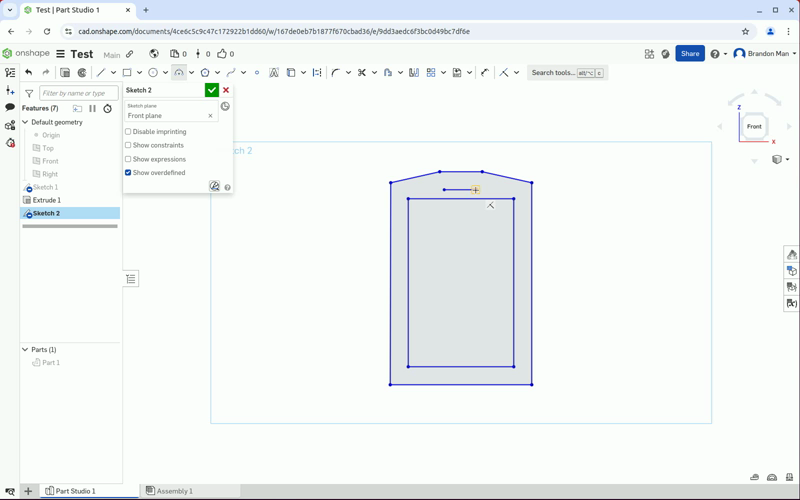
click(475, 189)
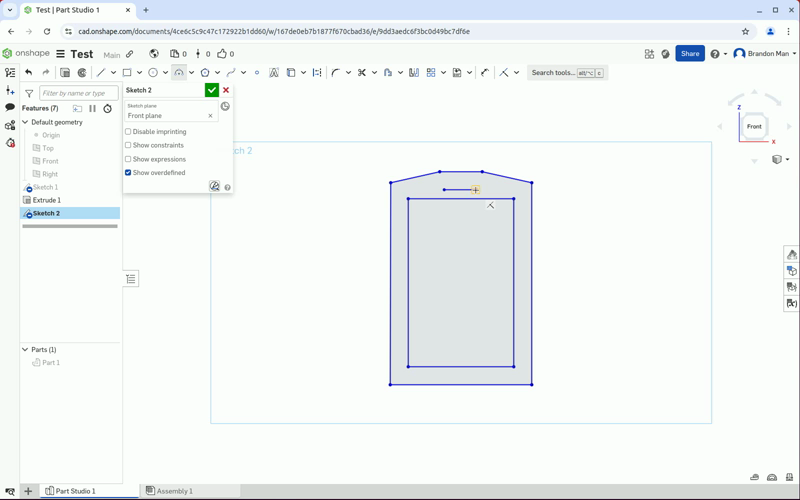
key_down(shift)
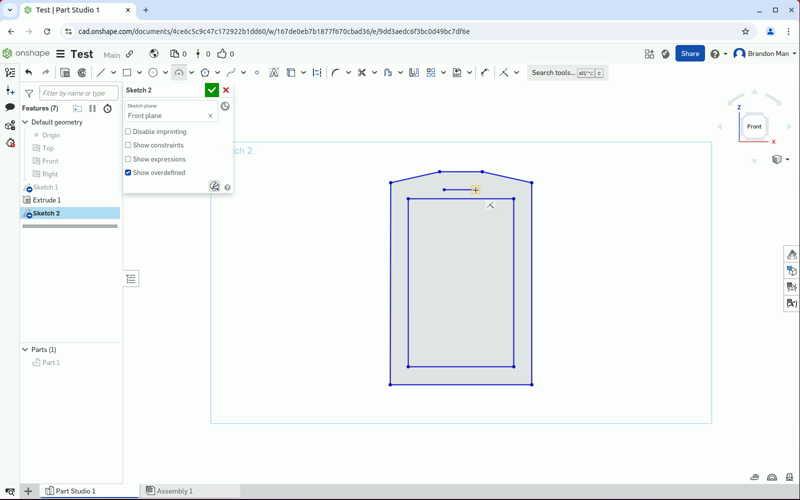
mouse_move(475, 180)
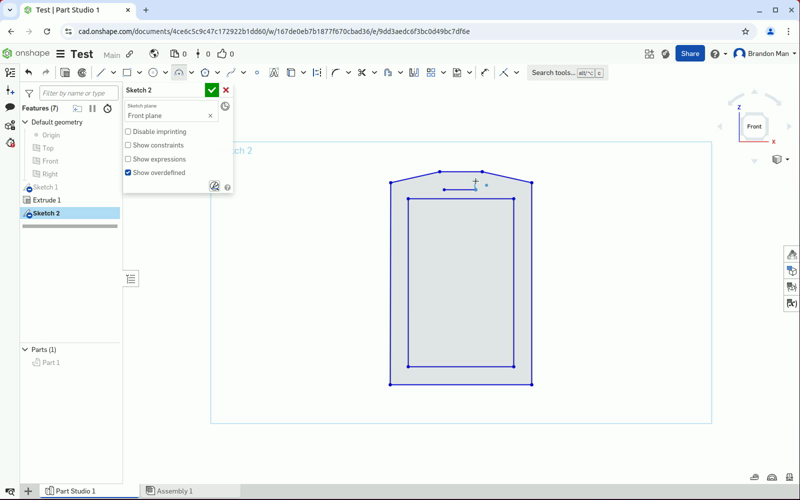
click(475, 180)
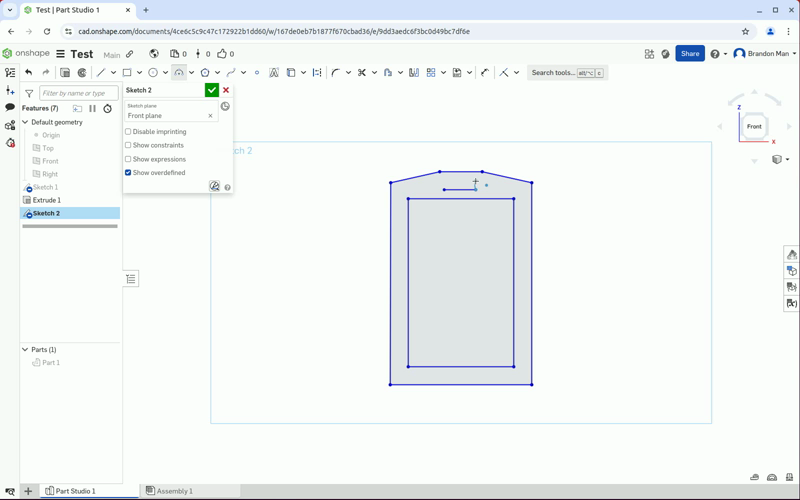
mouse_move(480, 185)
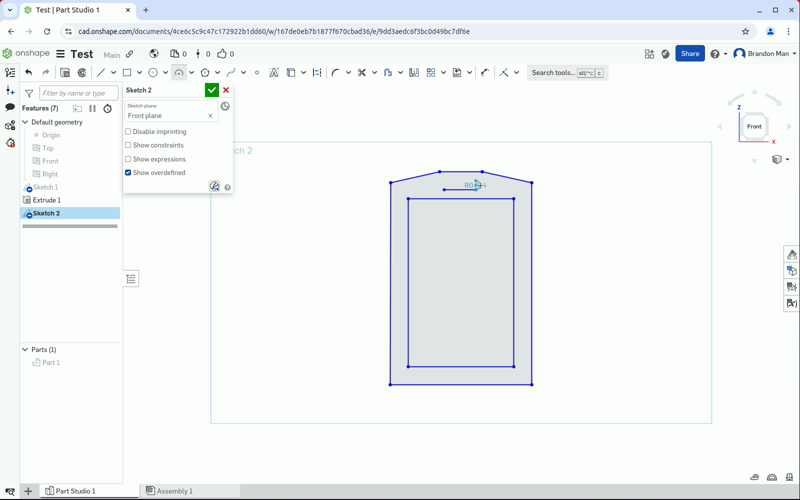
click(480, 185)
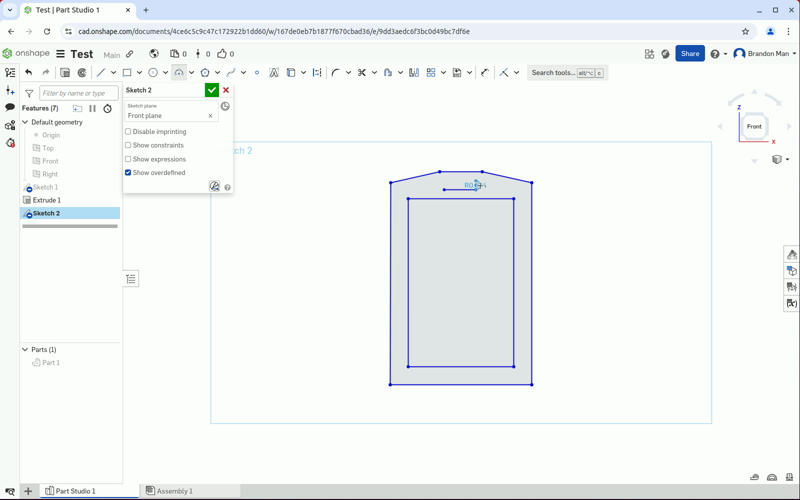
key_up(shift)
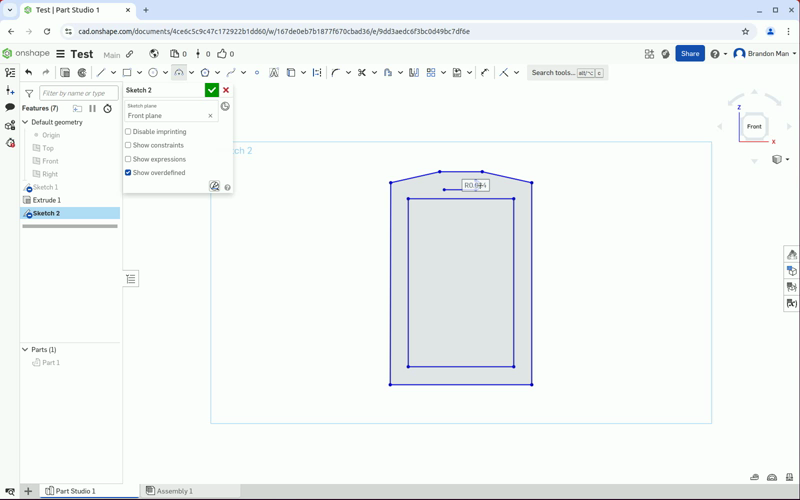
key(esc)
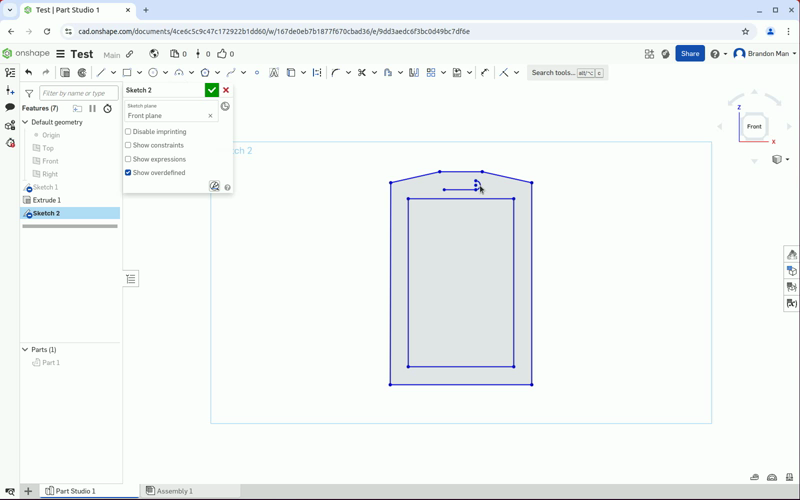
key(l)
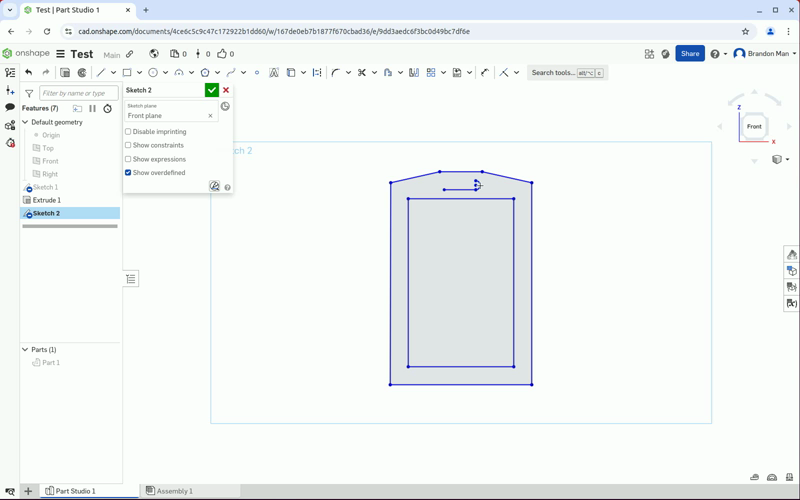
mouse_move(475, 180)
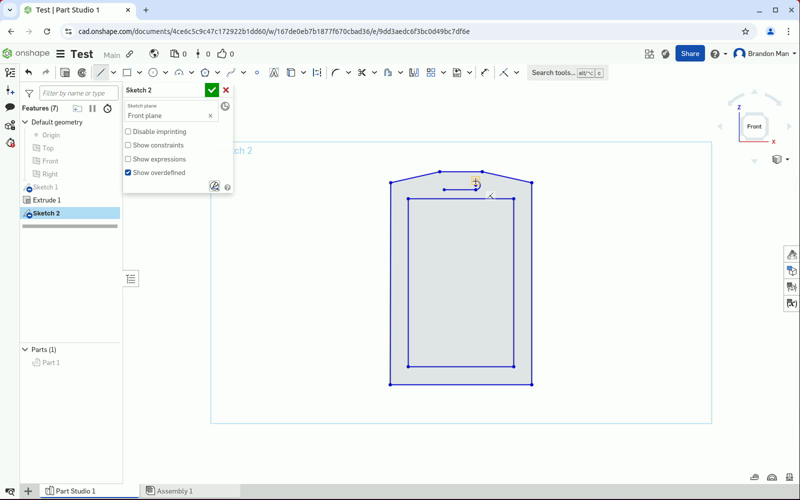
click(475, 180)
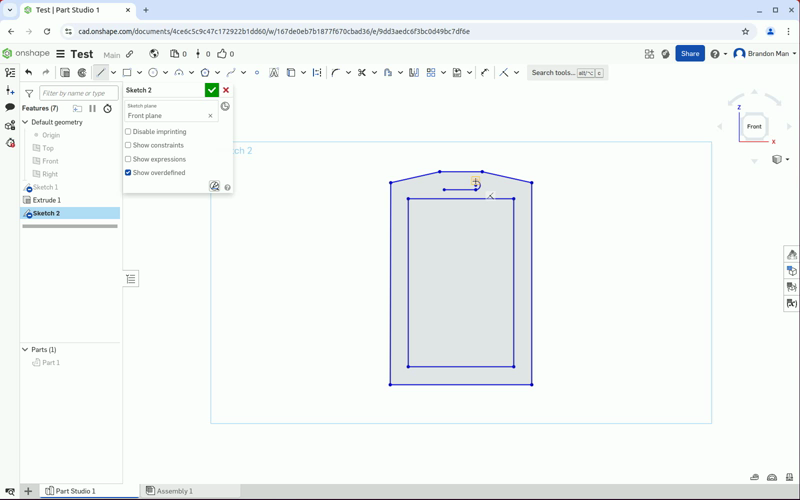
key_down(shift)
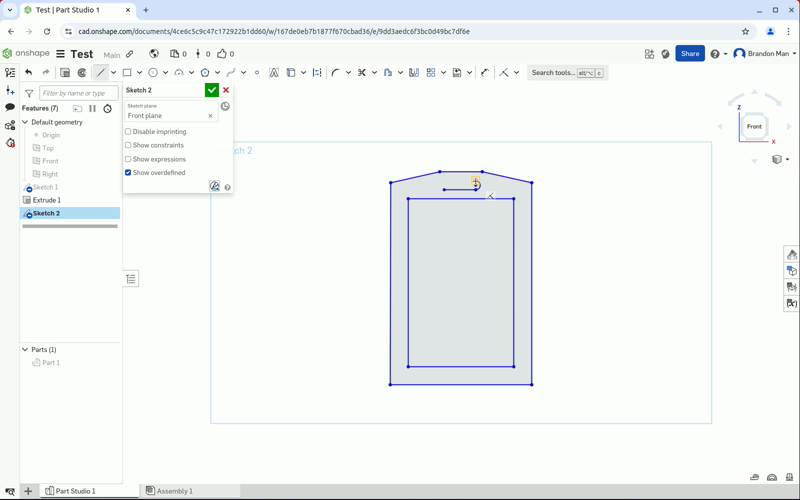
mouse_move(505, 180)
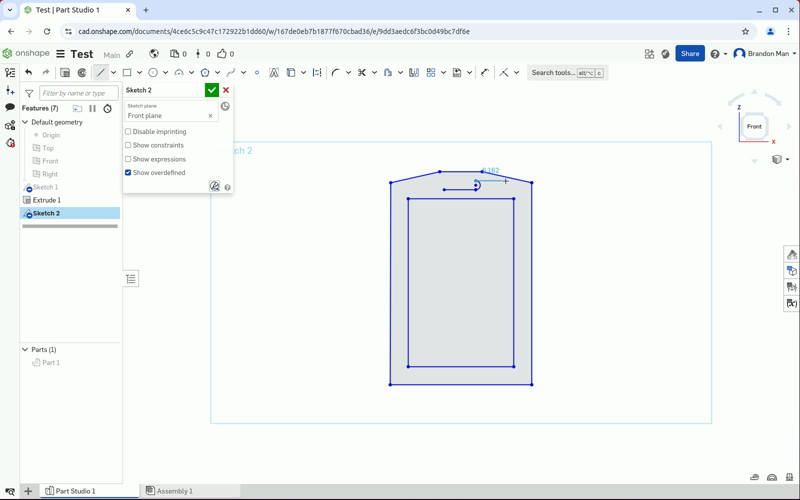
mouse_move(444, 180)
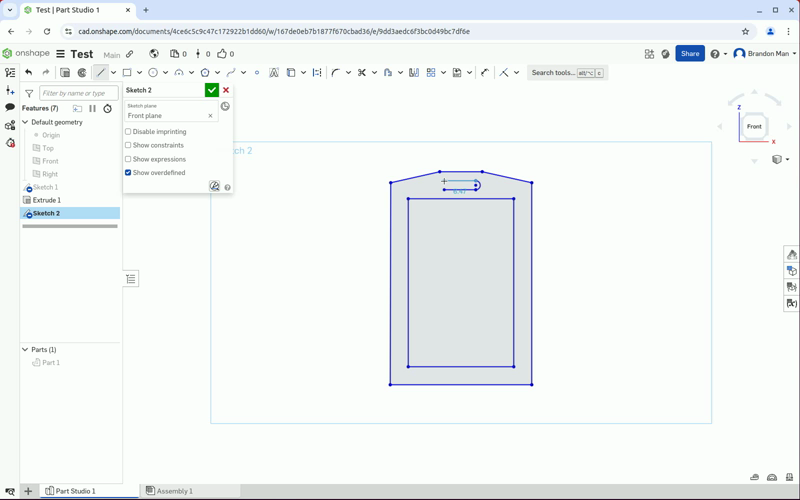
click(444, 180)
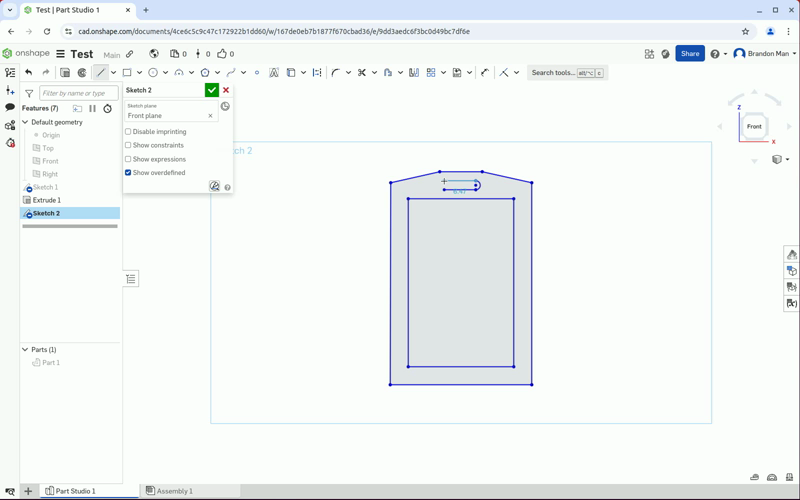
key_up(shift)
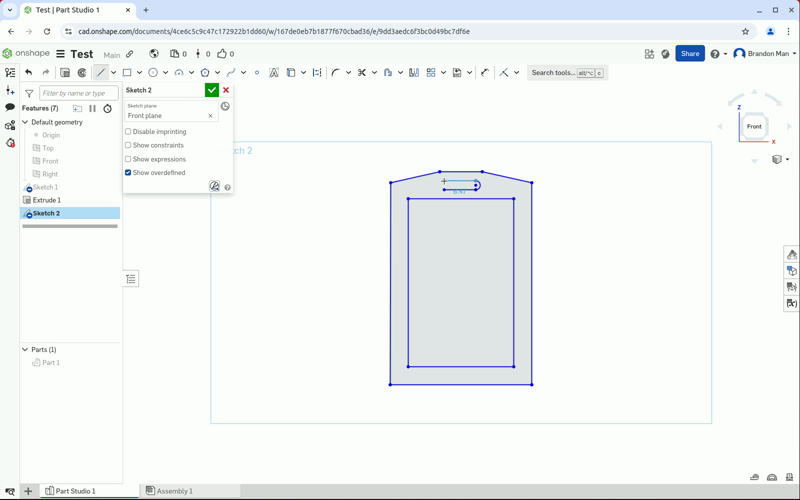
key(esc)
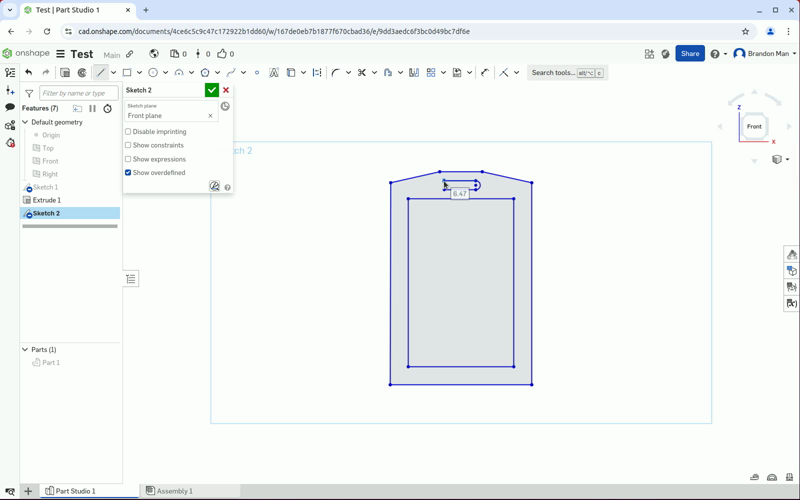
key(a)
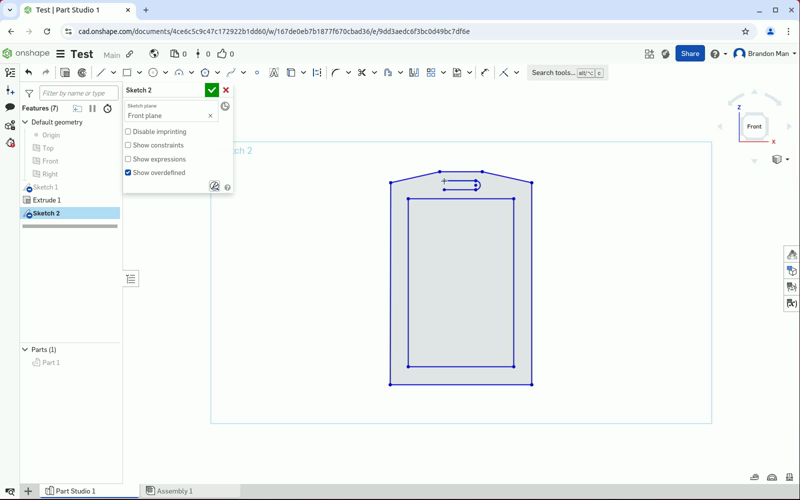
mouse_move(444, 180)
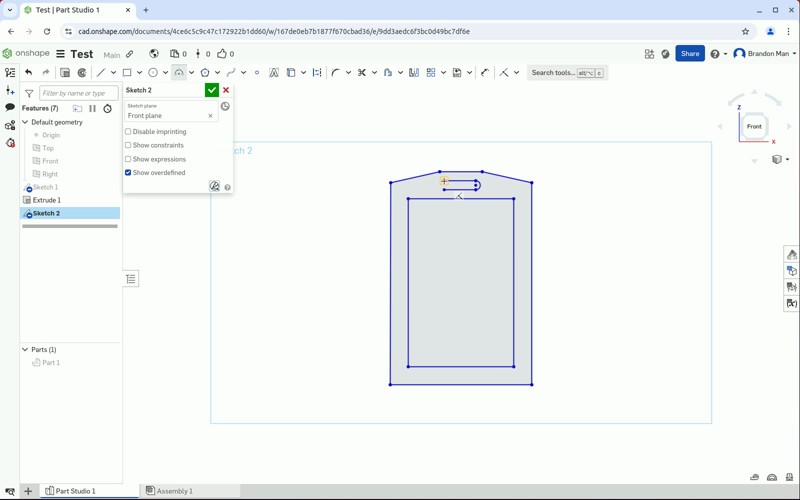
click(444, 180)
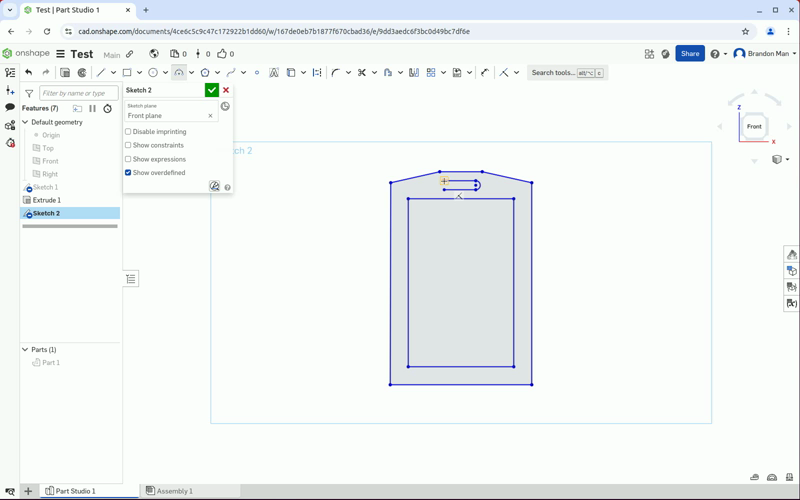
mouse_move(444, 189)
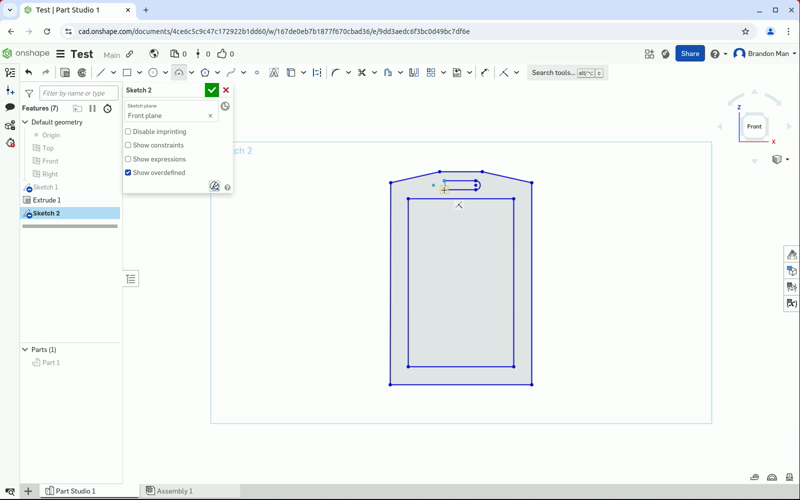
click(444, 189)
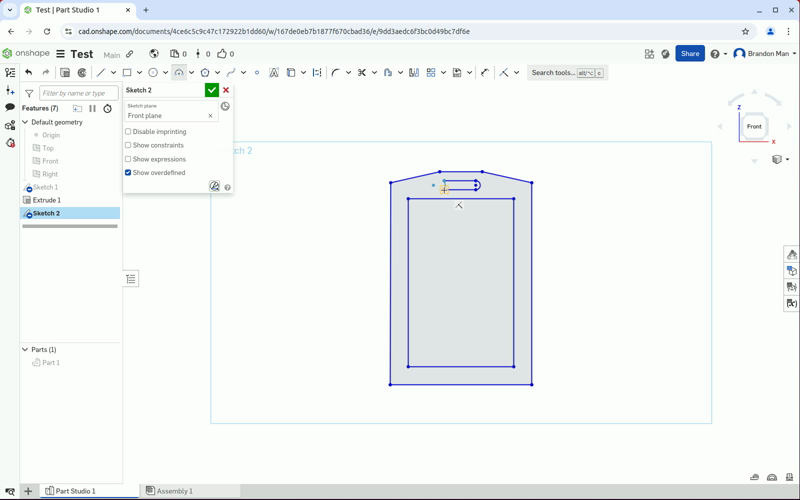
key_down(shift)
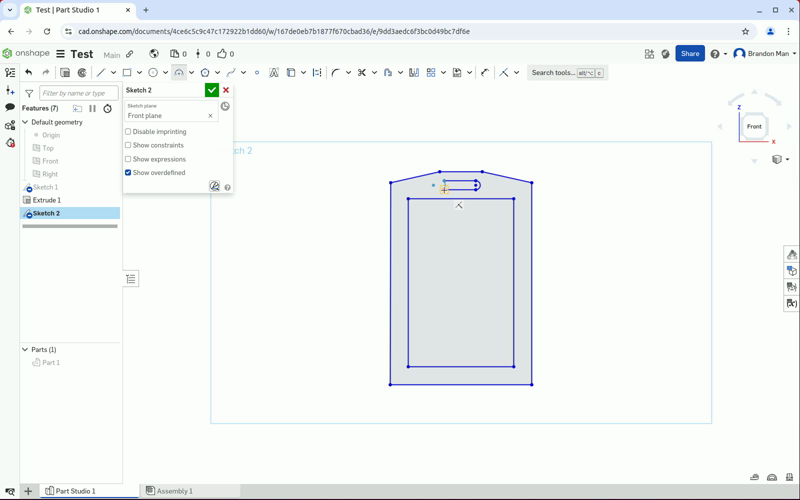
mouse_move(439, 185)
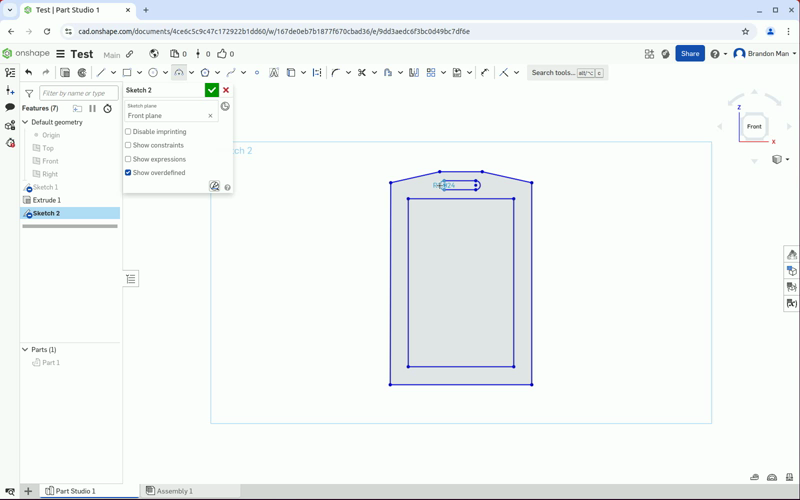
click(439, 185)
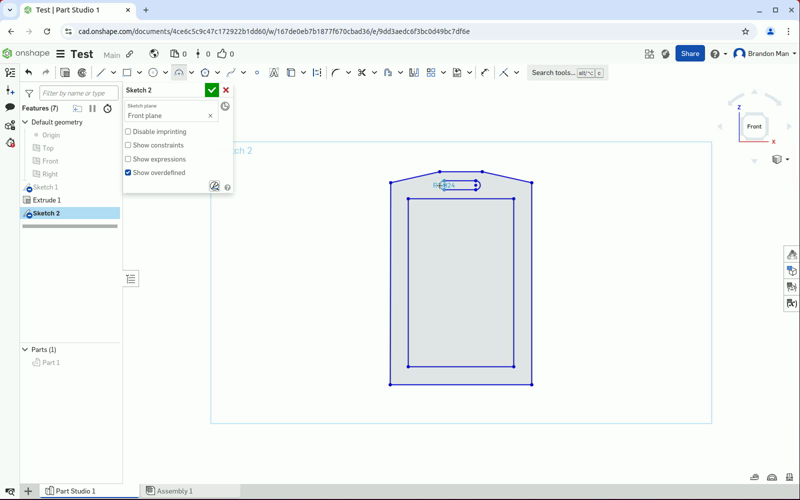
key_up(shift)
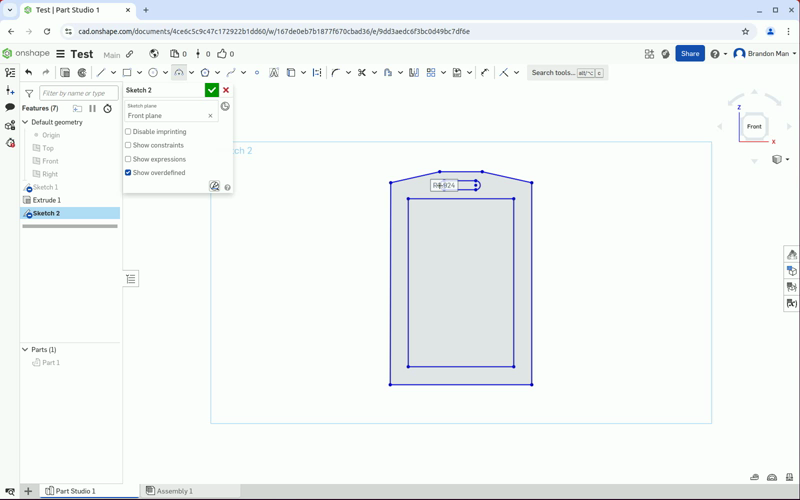
key(esc)
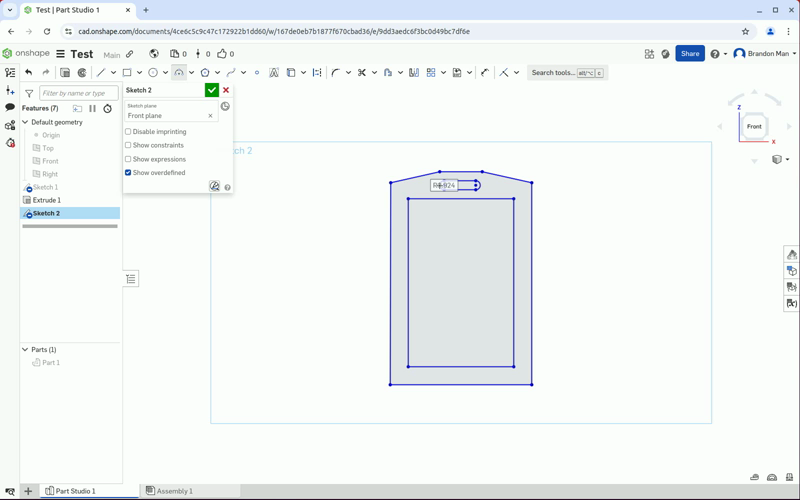
mouse_move(431, 183)
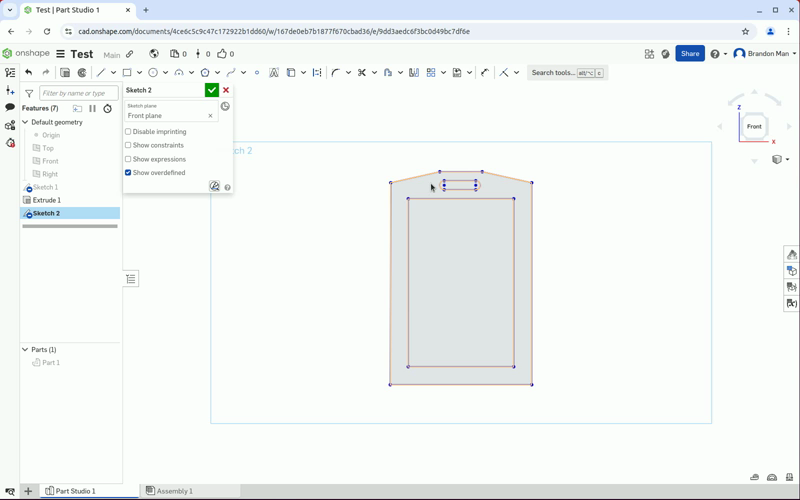
click(431, 183)
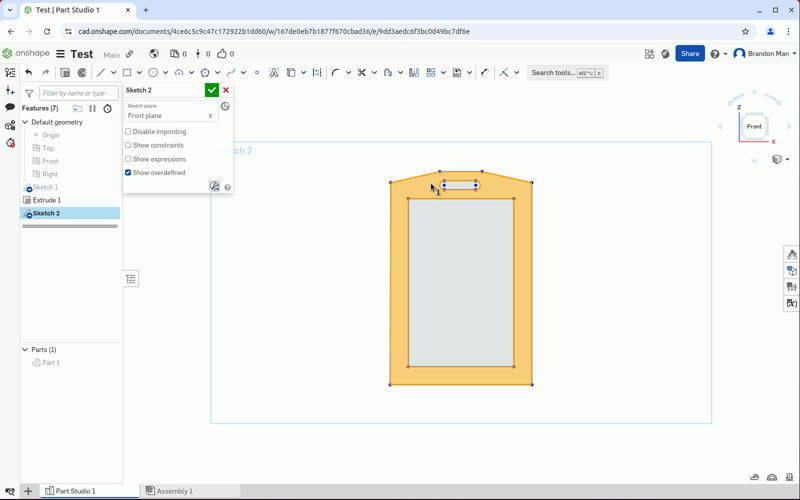
mouse_move(73, 352)
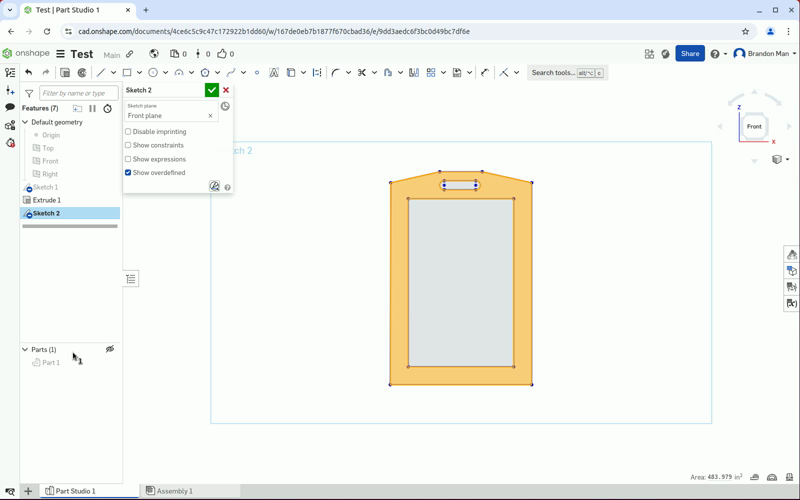
key(shift+y)
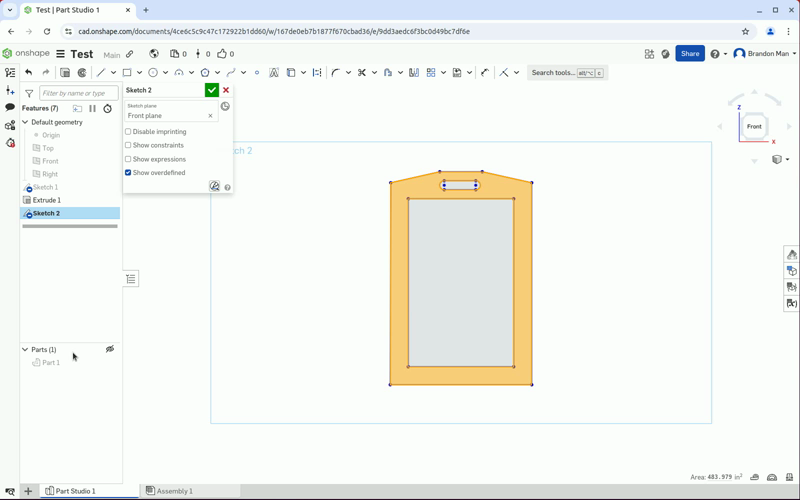
key(shift+e)
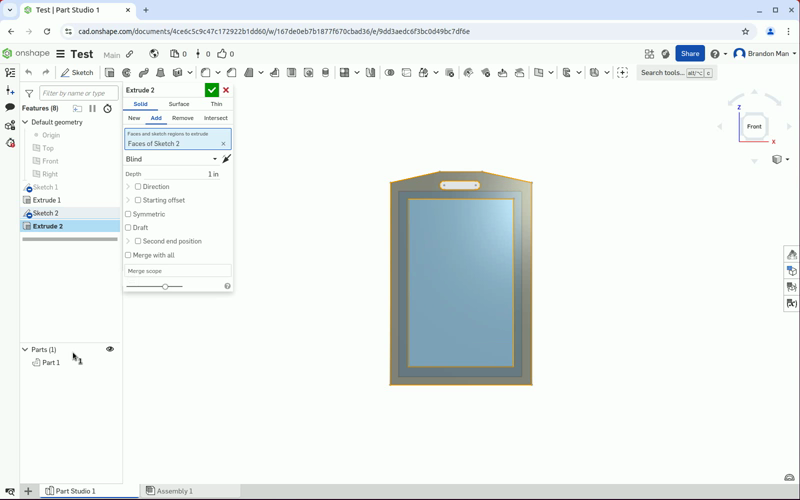
mouse_move(143, 106)
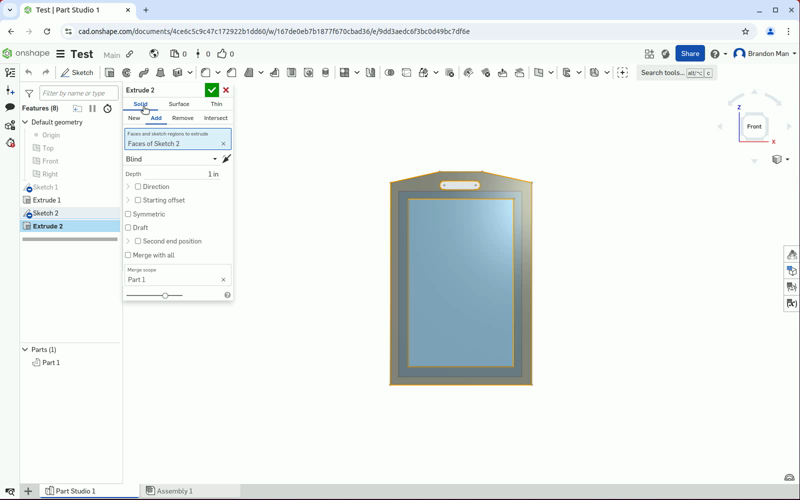
click(143, 106)
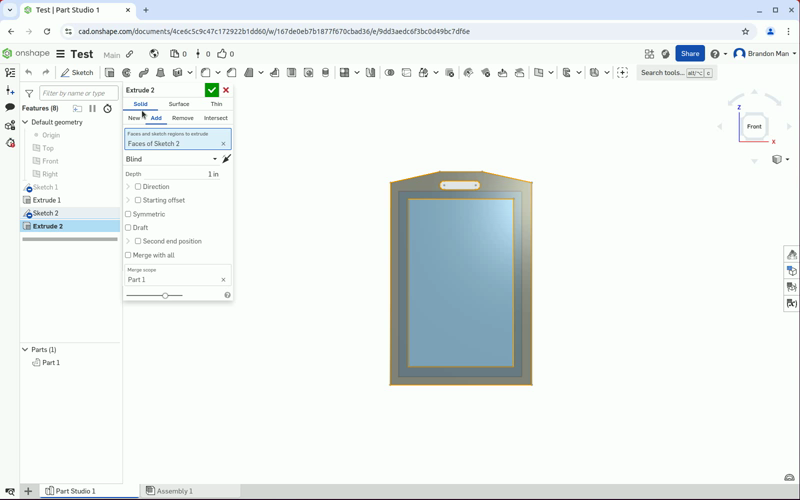
mouse_move(137, 120)
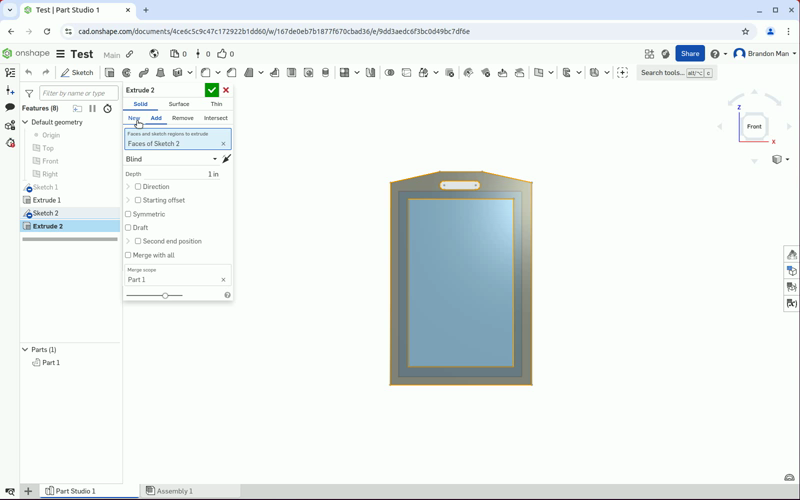
click(137, 120)
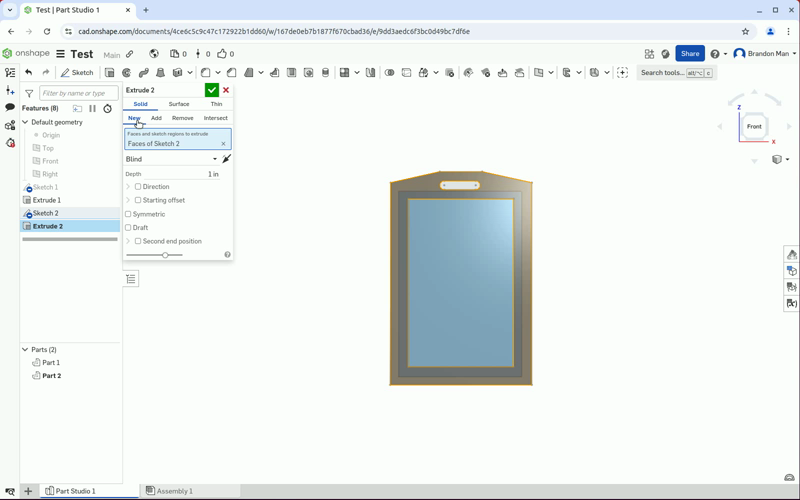
key(tab, 4)
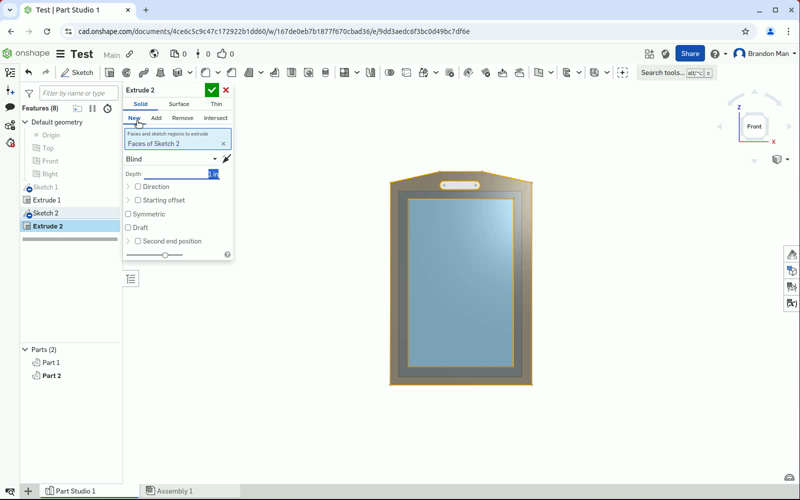
text(2.166)
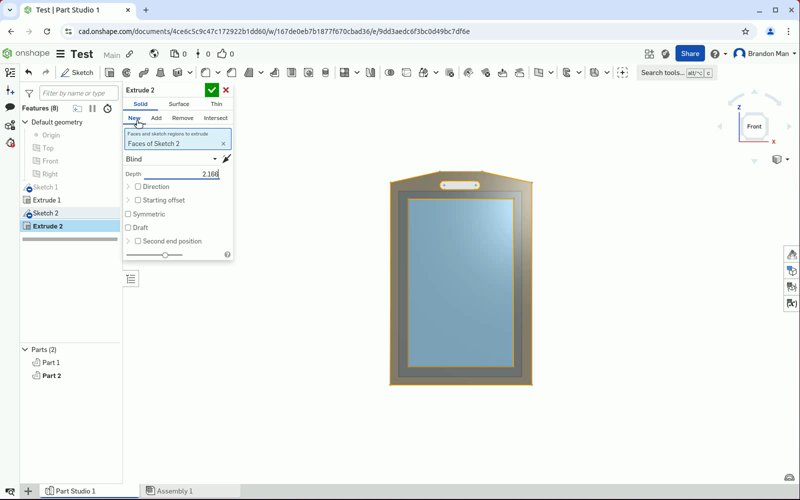
key(tab, 3)
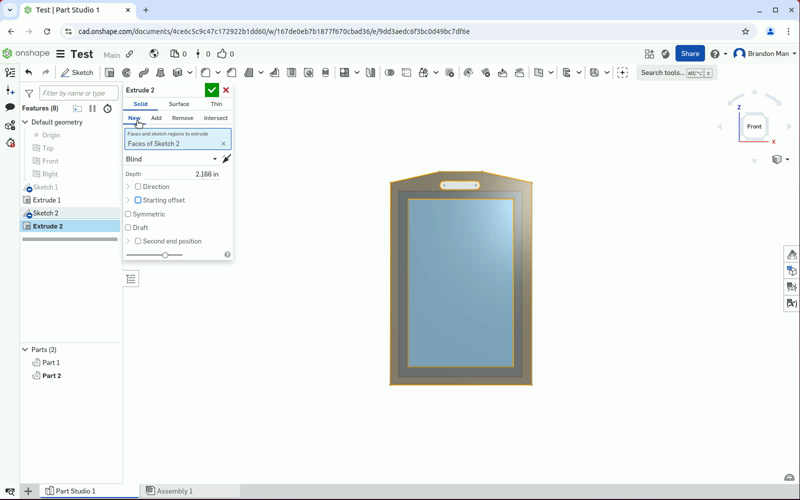
key(tab, 2)
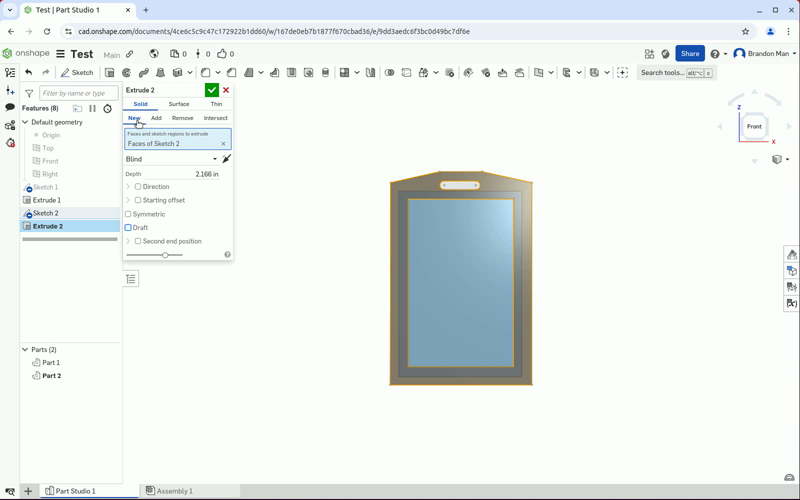
key(space)
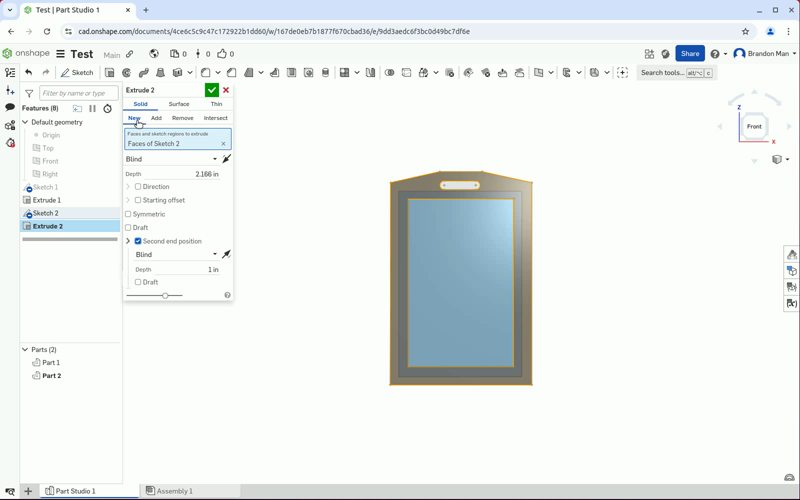
key(tab, 3)
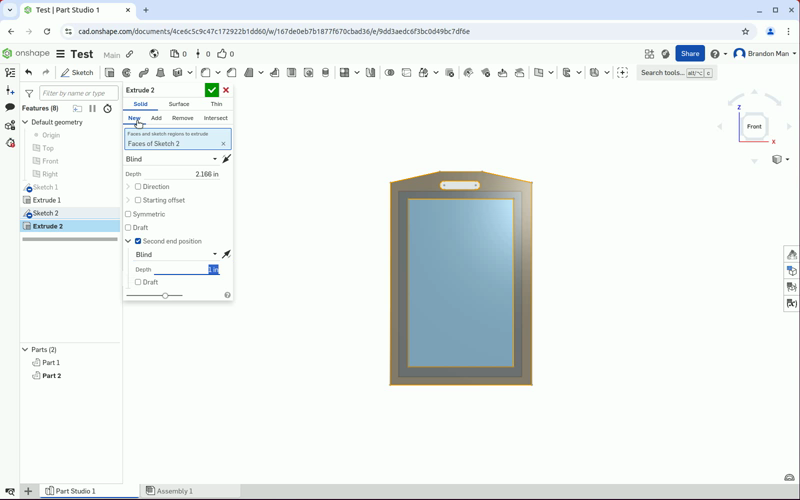
text(2.166)
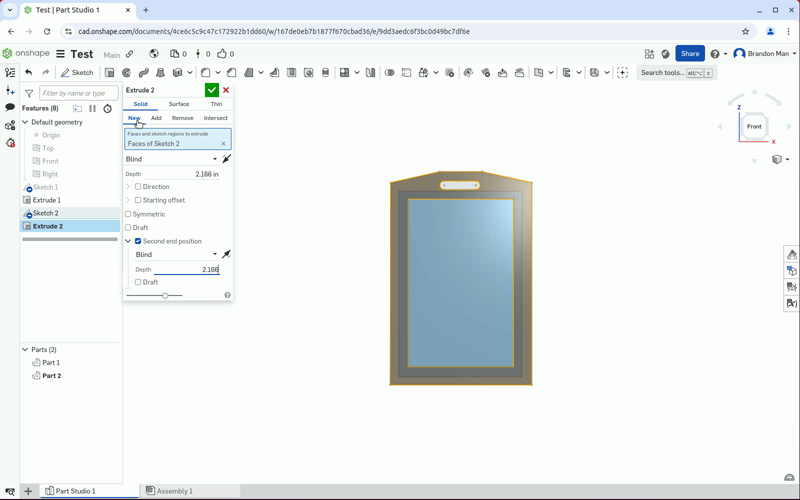
key(enter)
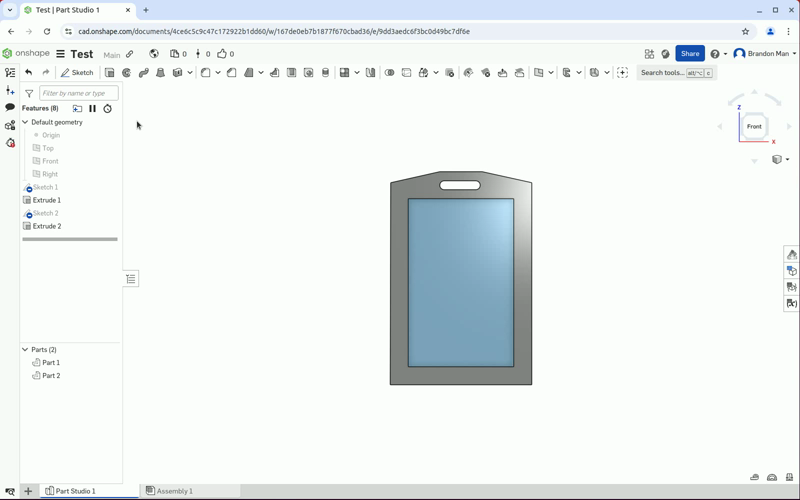
key(shift+h)
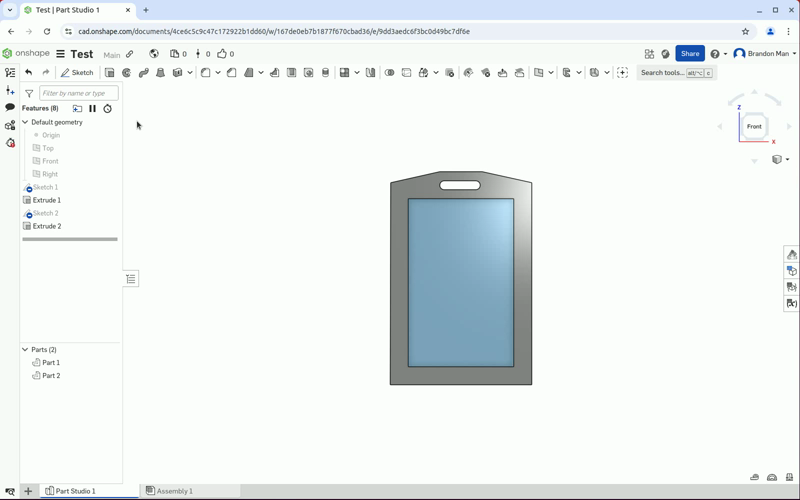
key(shift+h)
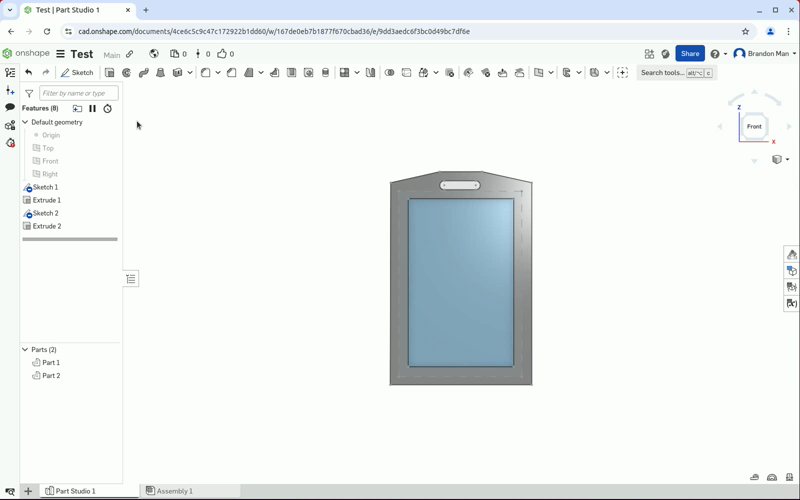
key(shift+7)
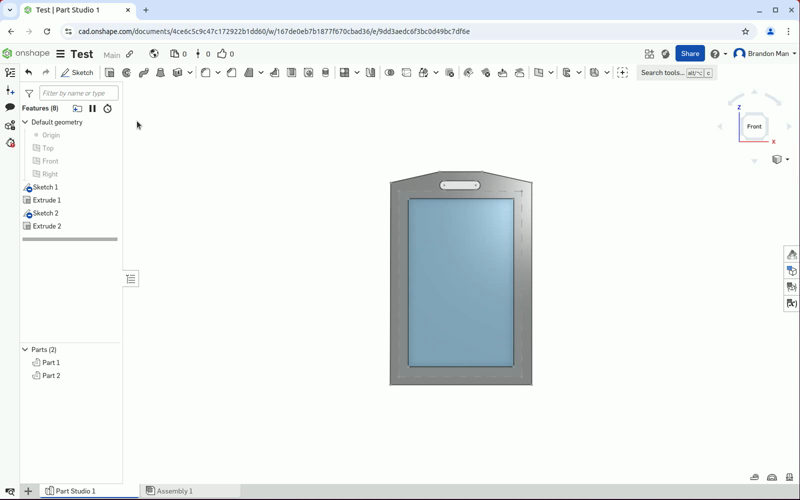
key(left, 2)
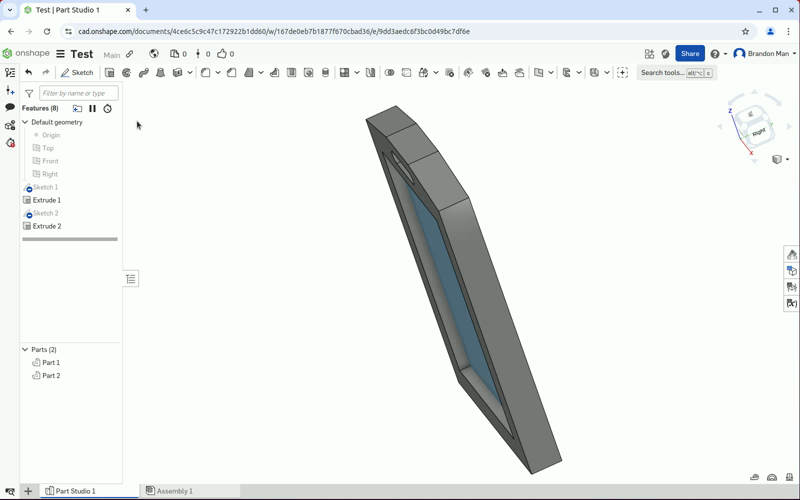
key(down, 2)
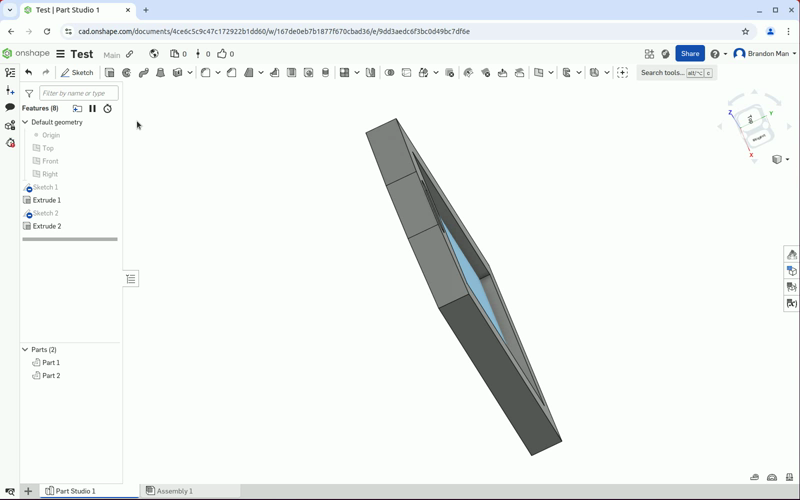
key(up, 2)
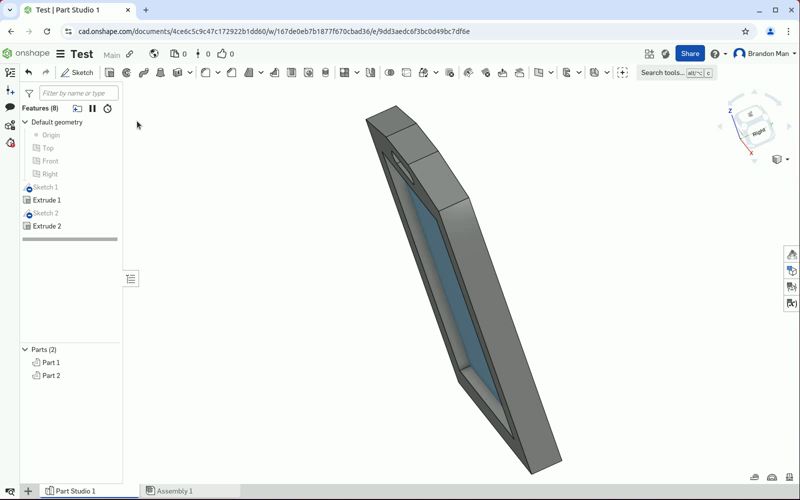
key(right, 2)
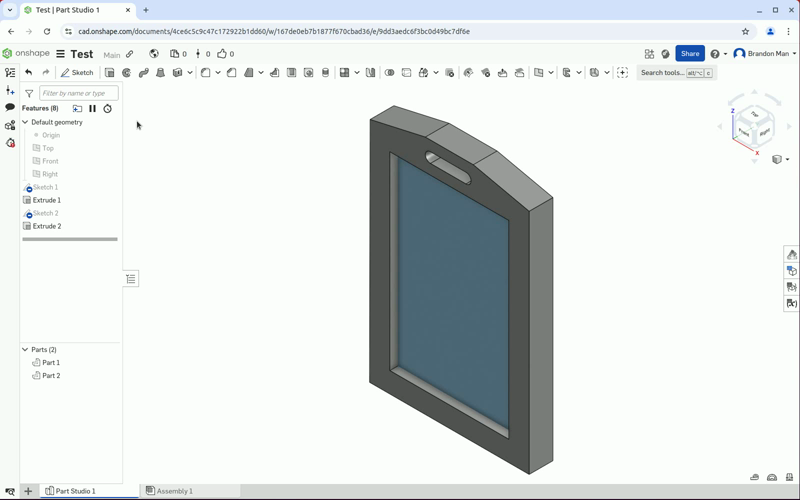
mouse_move(73, 189)
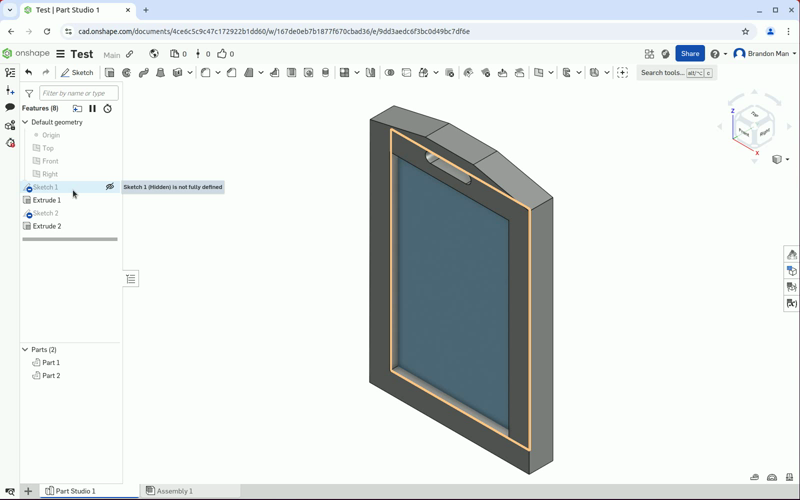
click(73, 189)